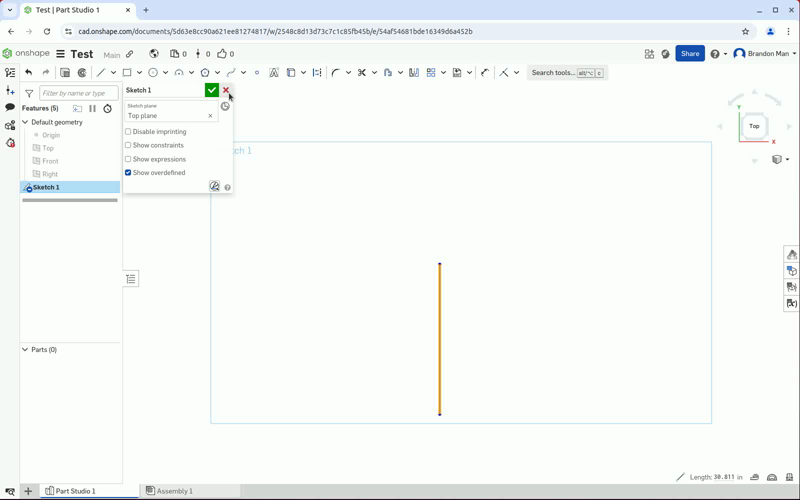
key(shift+h)
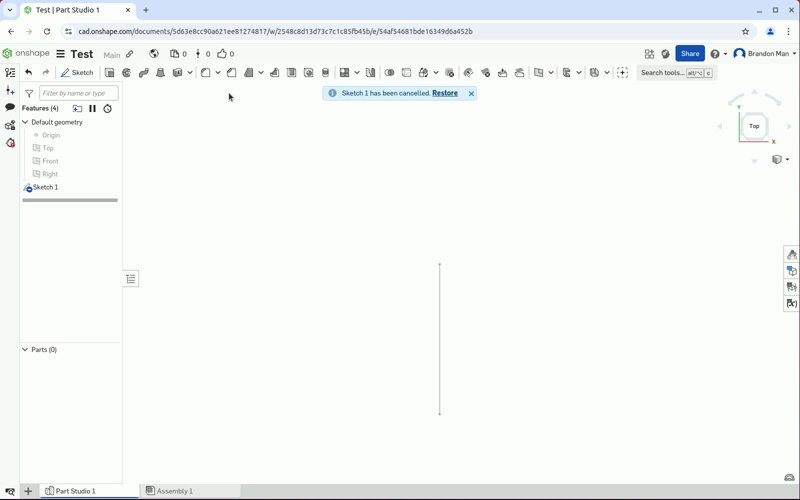
mouse_move(73, 352)
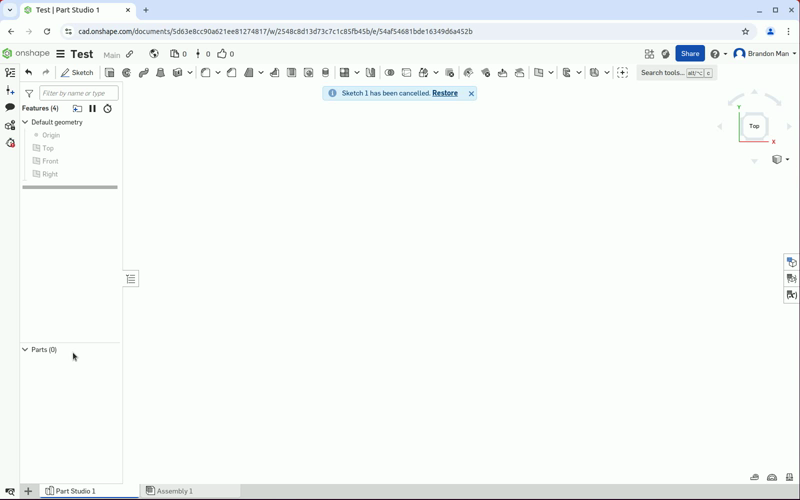
key(y)
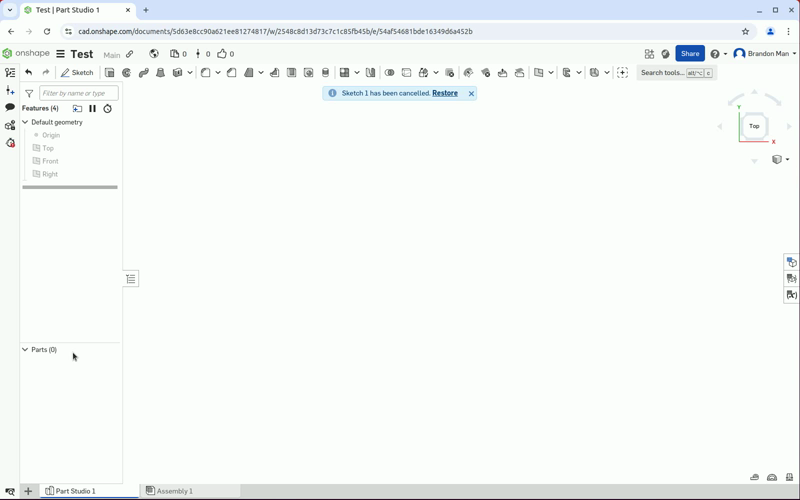
key(shift+p)
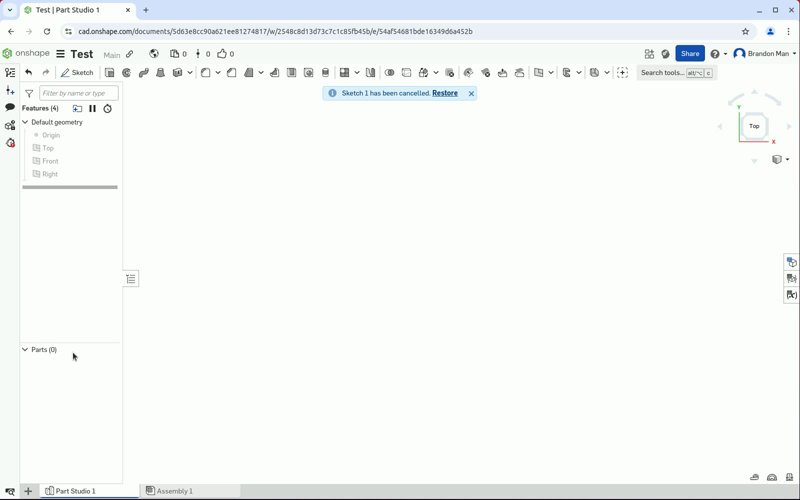
key(space)
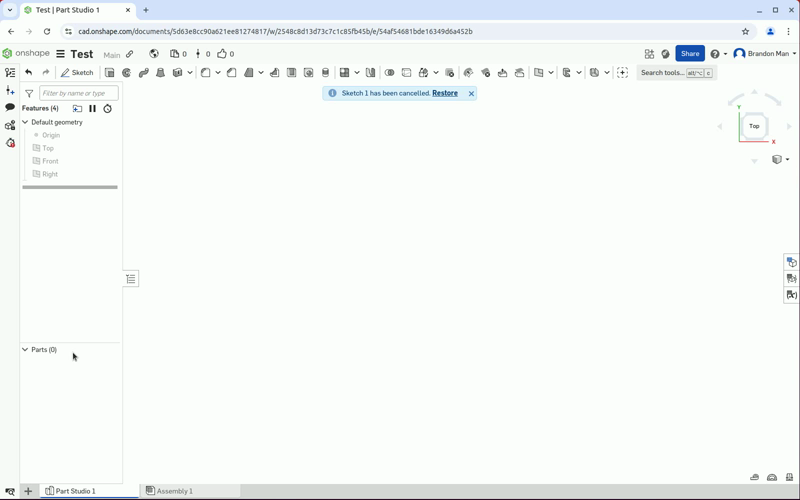
key_down(shift)
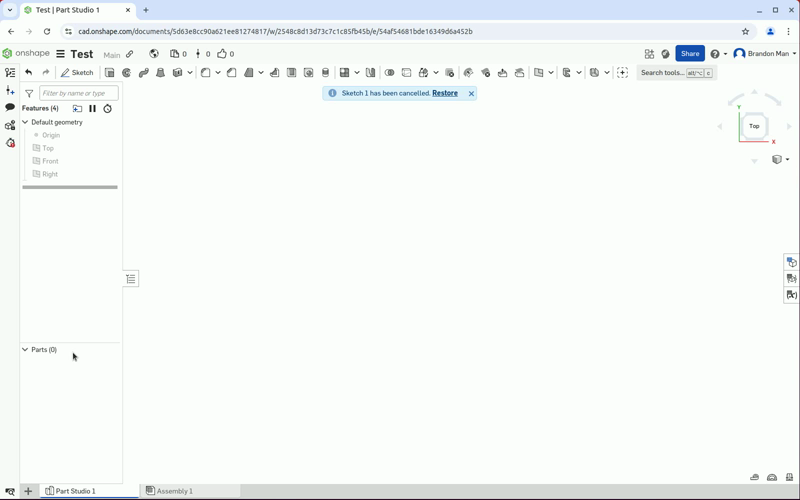
key(up)
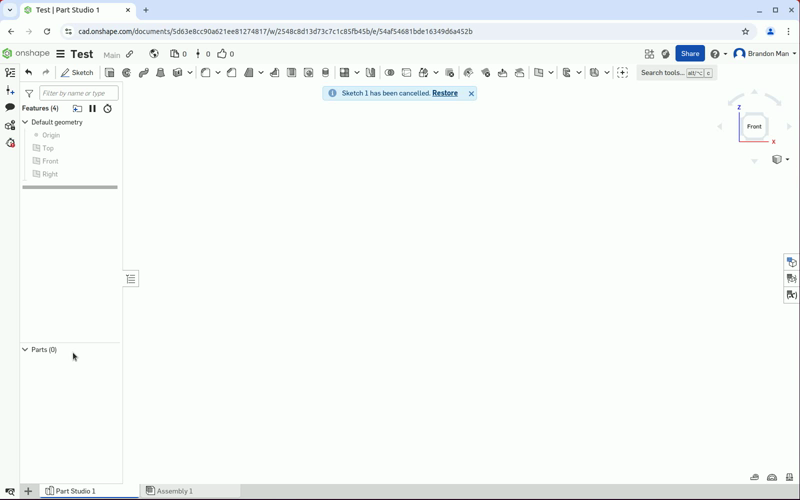
key_up(shift)
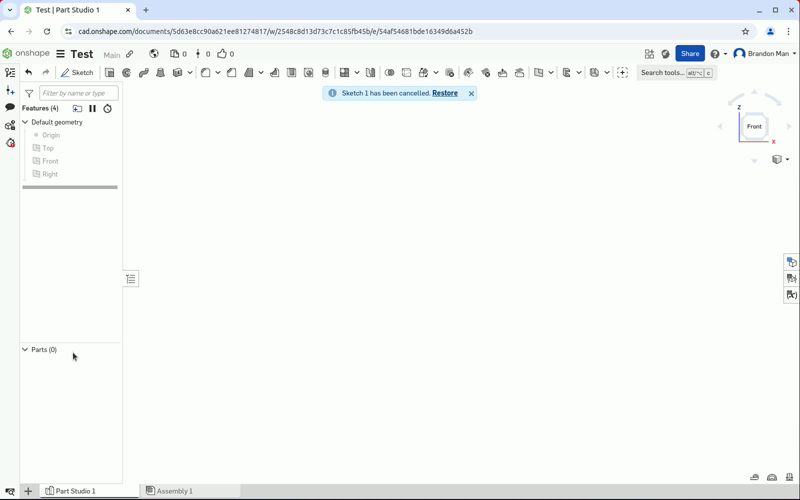
mouse_move(73, 352)
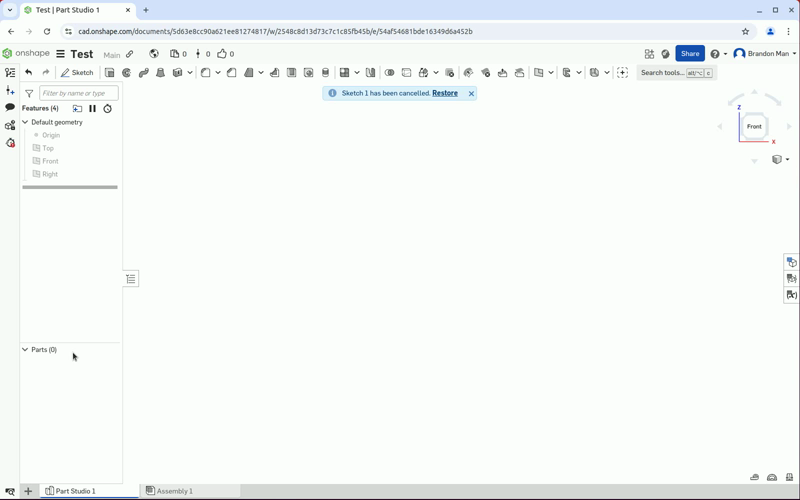
key(shift+y)
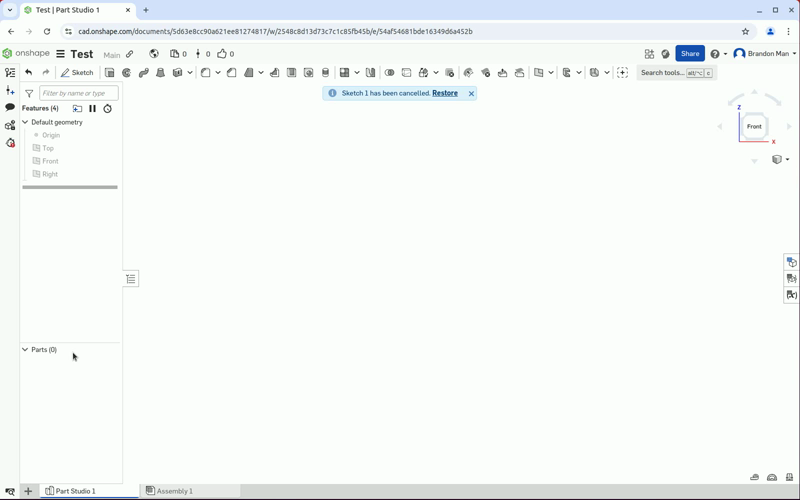
key(shift+s)
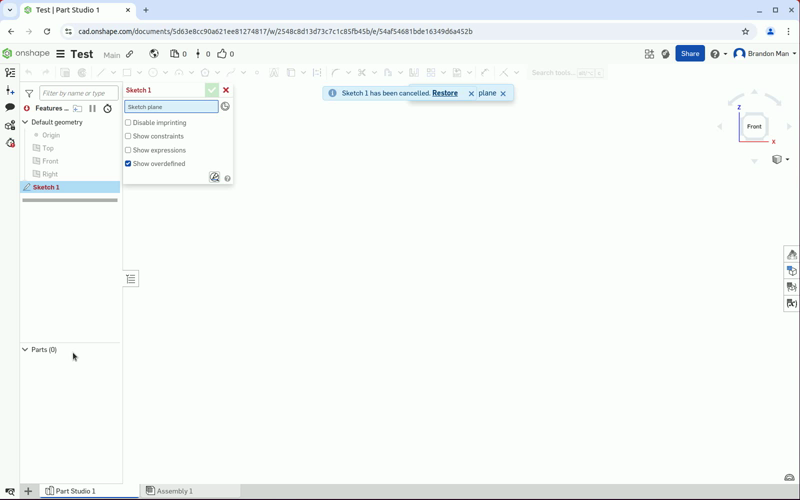
mouse_move(73, 163)
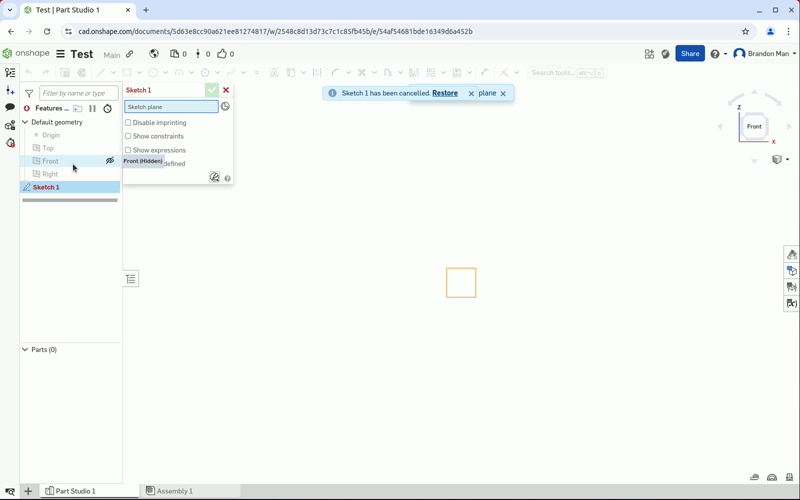
click(73, 163)
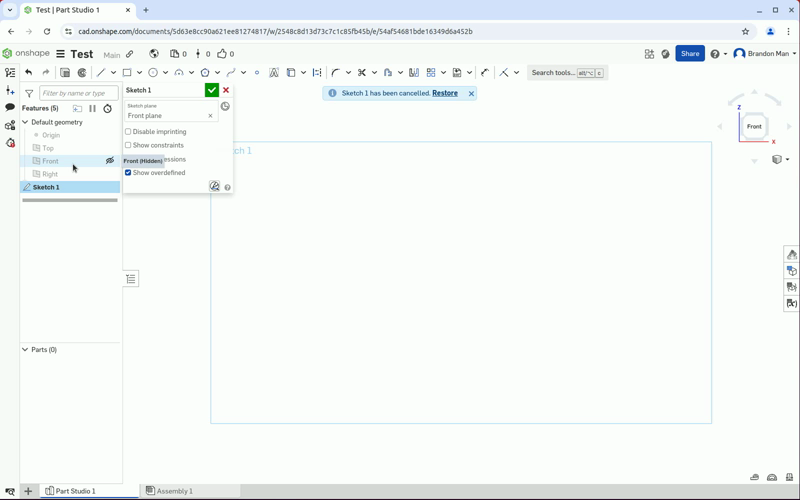
mouse_move(73, 352)
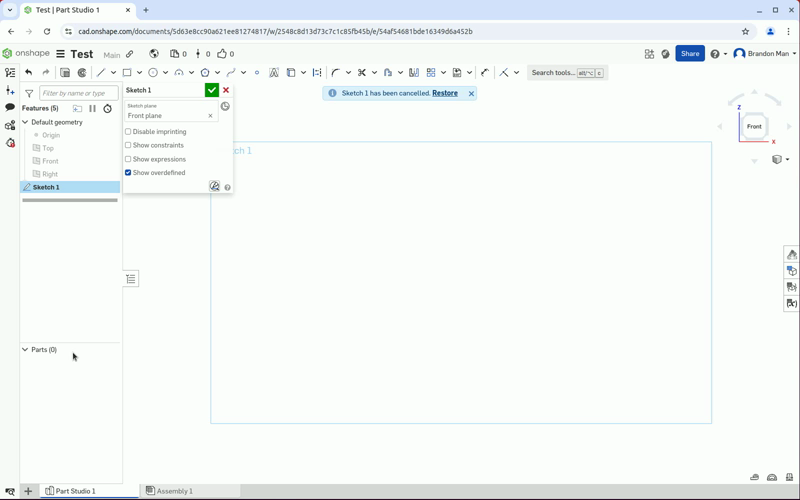
key(y)
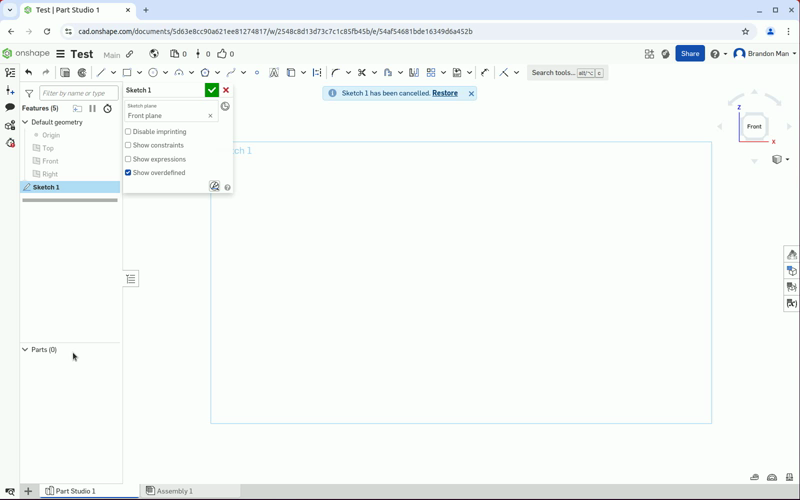
key(l)
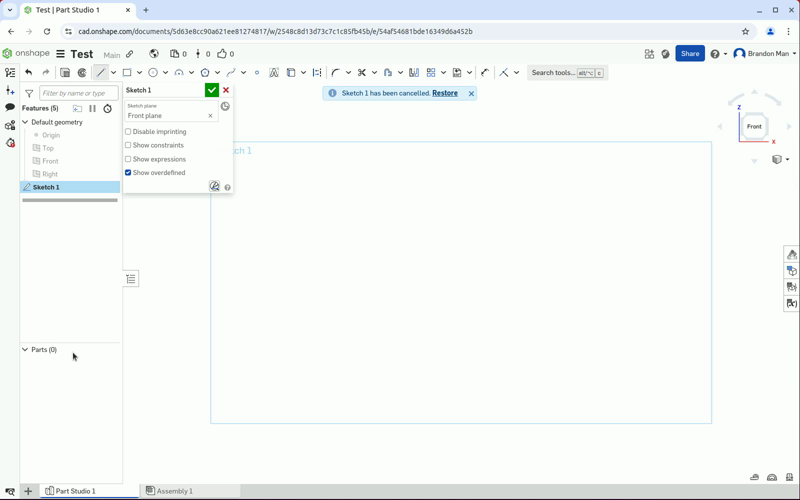
key_down(shift)
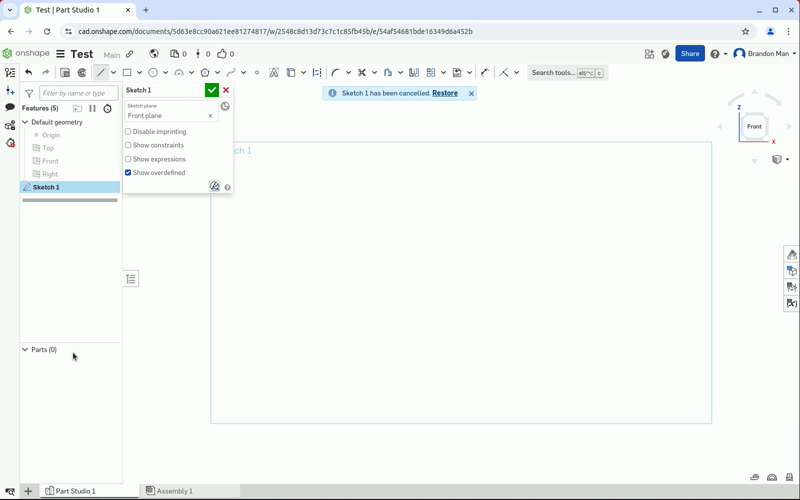
mouse_move(460, 282)
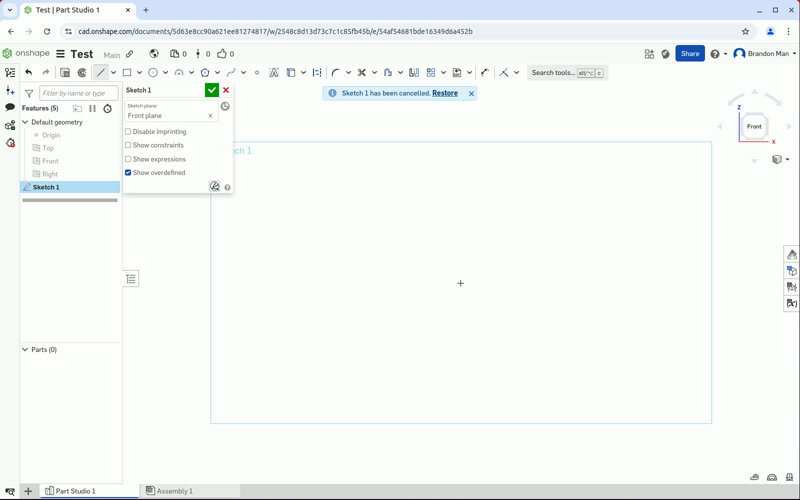
click(460, 282)
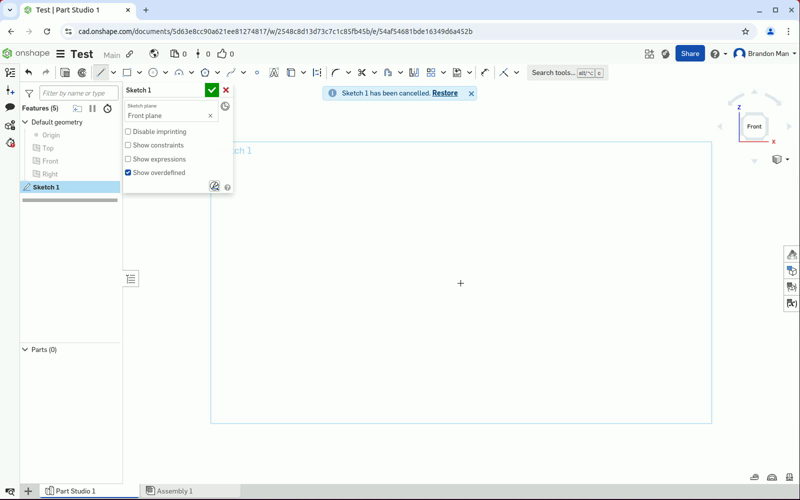
key_up(shift)
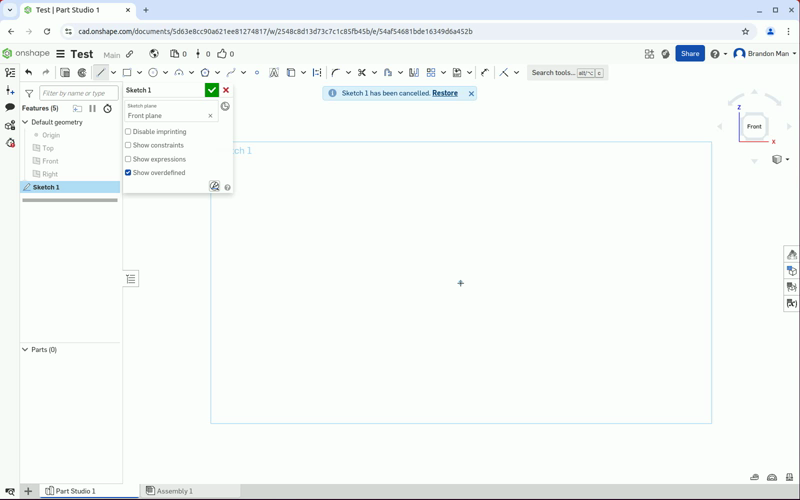
key_down(shift)
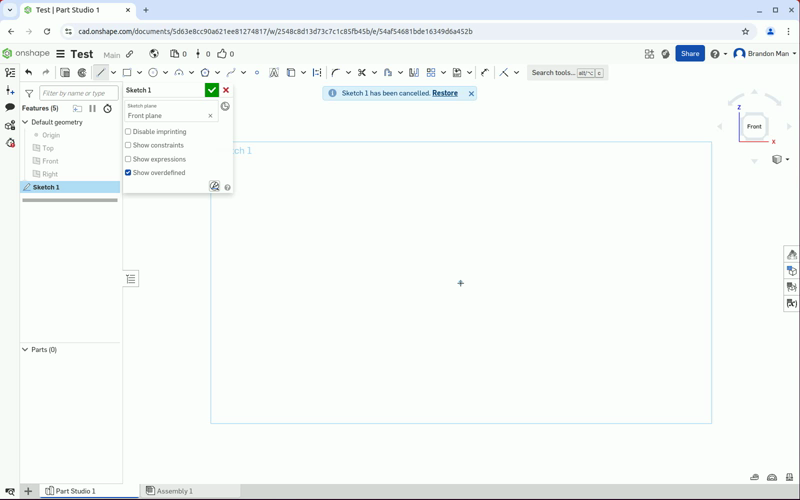
mouse_move(573, 282)
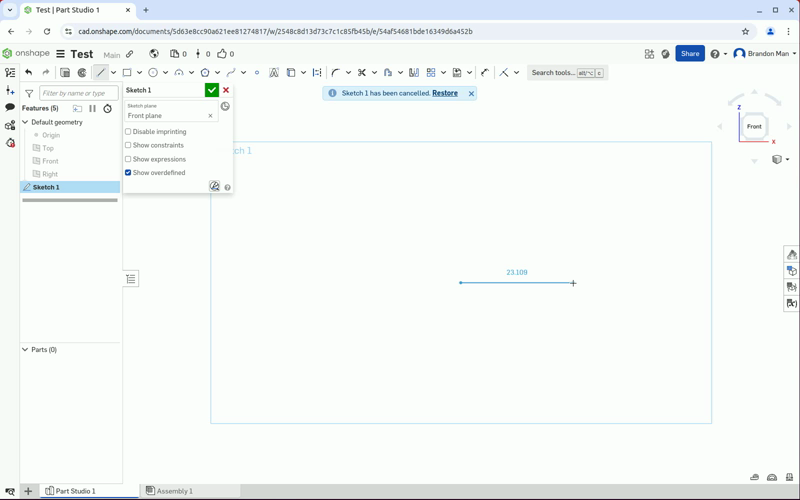
click(573, 282)
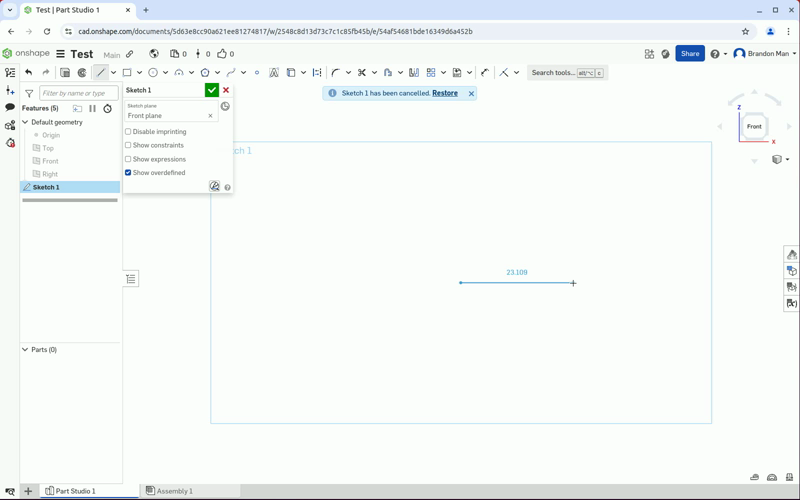
key_up(shift)
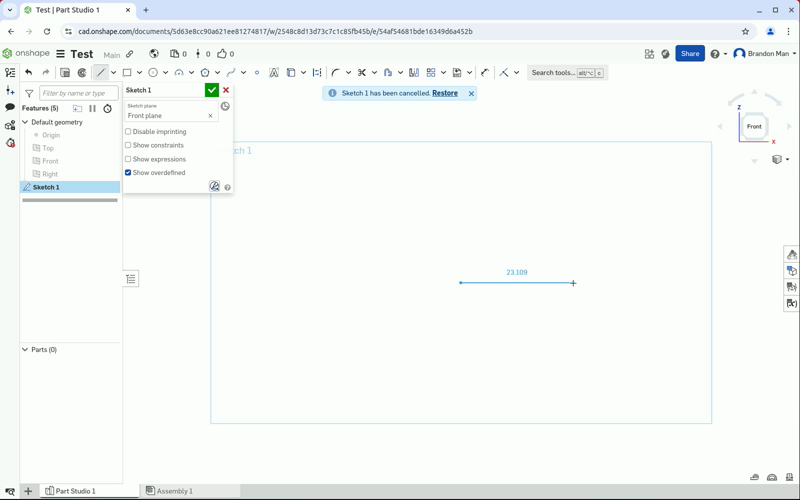
key_down(shift)
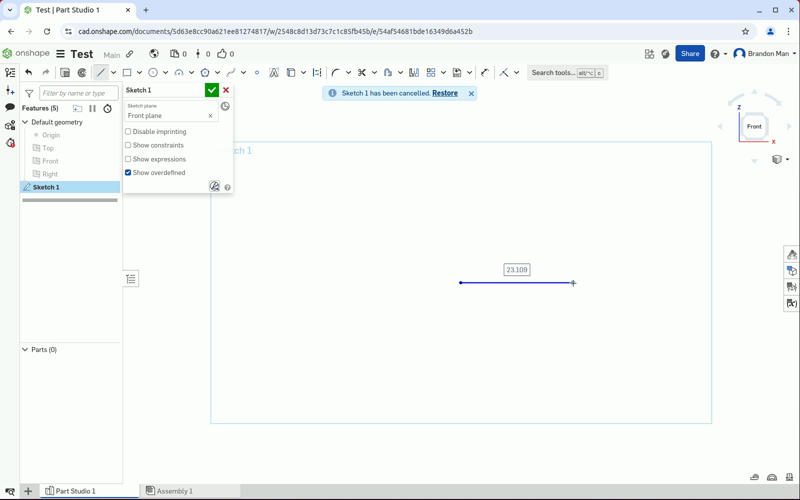
mouse_move(589, 282)
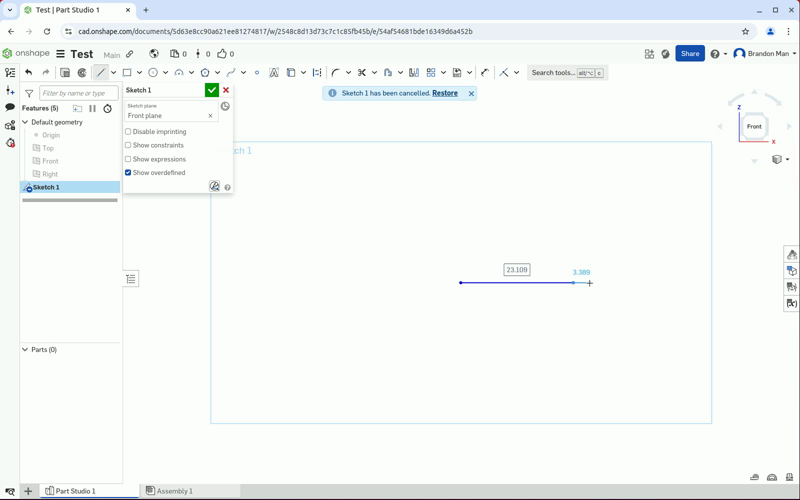
mouse_move(544, 245)
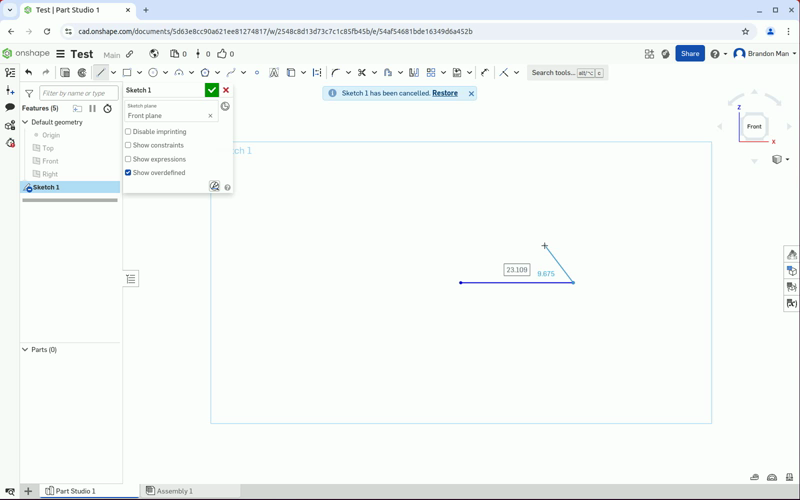
click(544, 245)
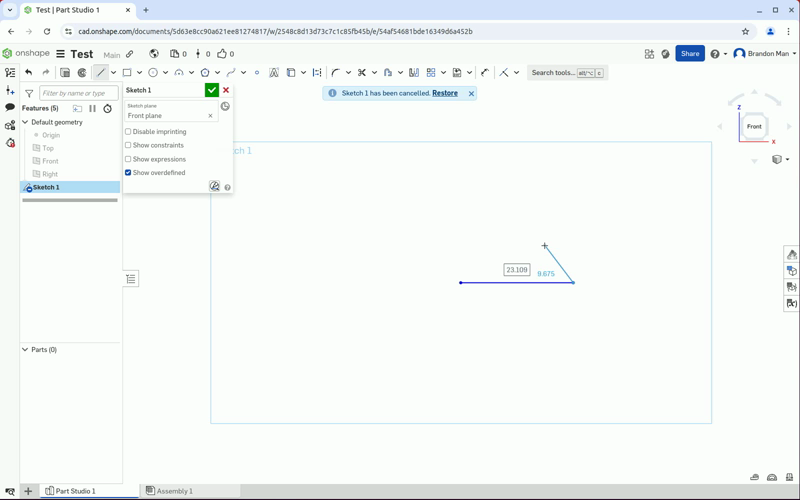
key_up(shift)
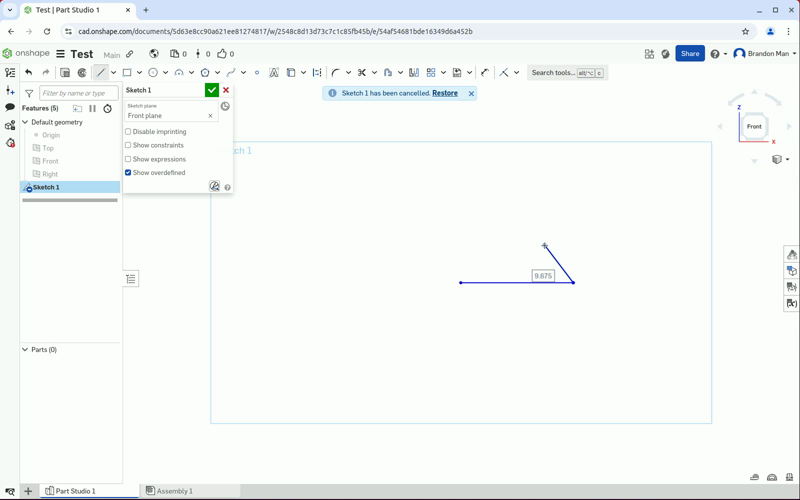
key_down(shift)
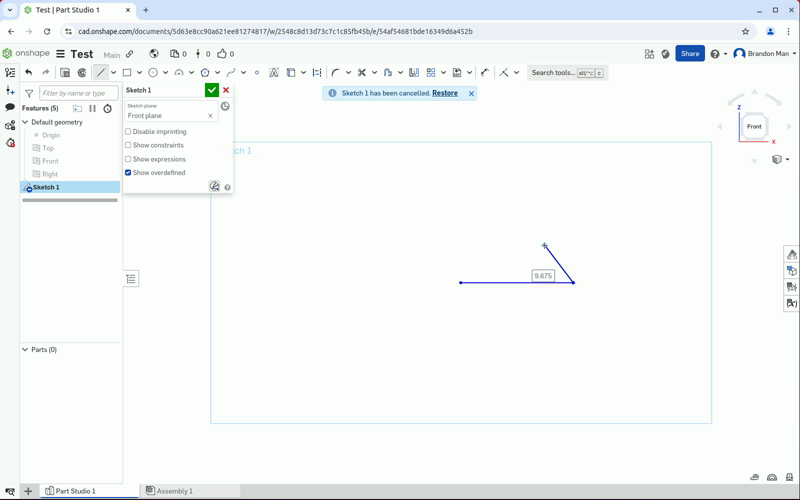
mouse_move(460, 245)
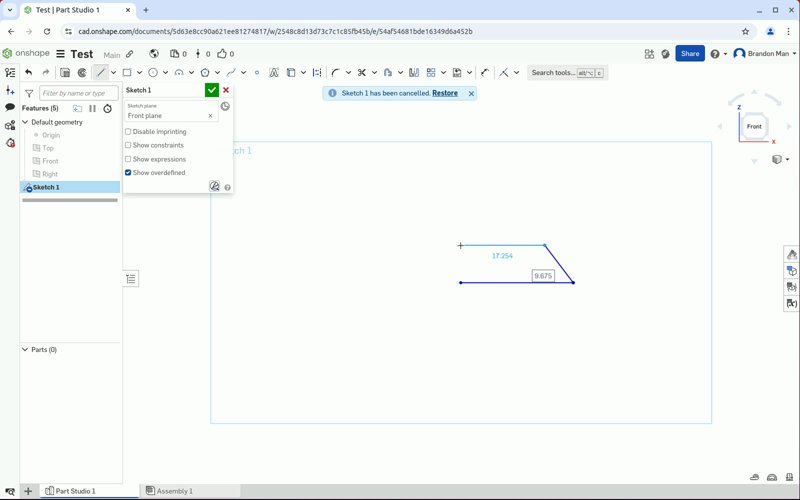
click(460, 245)
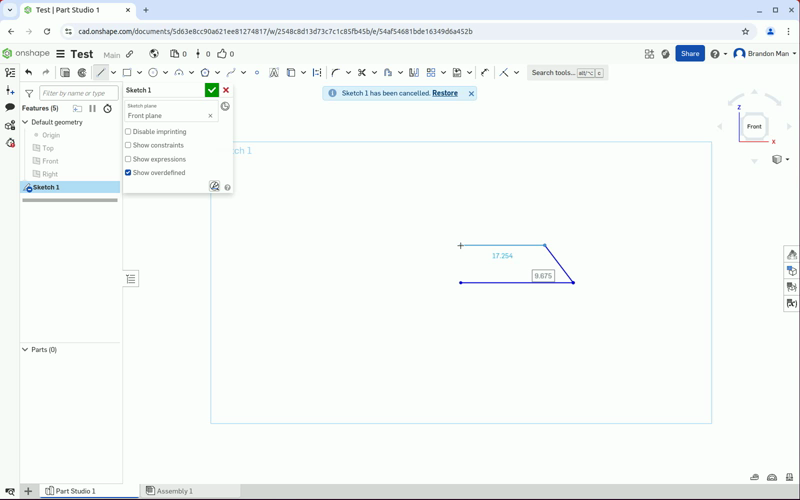
key_up(shift)
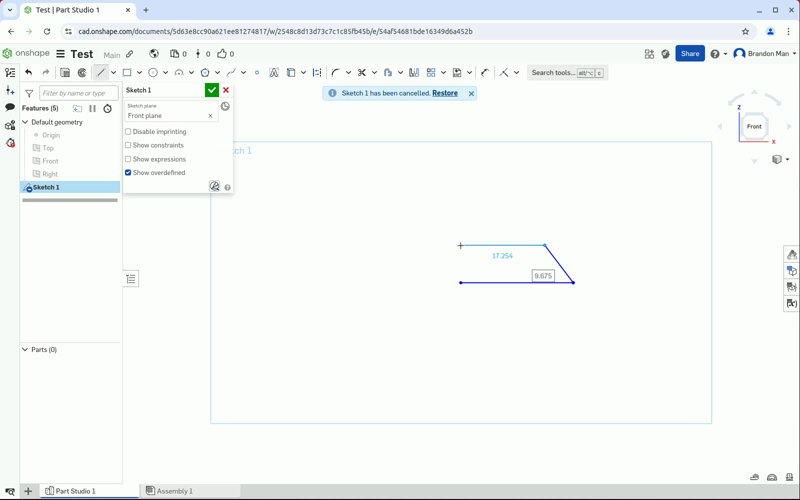
mouse_move(490, 245)
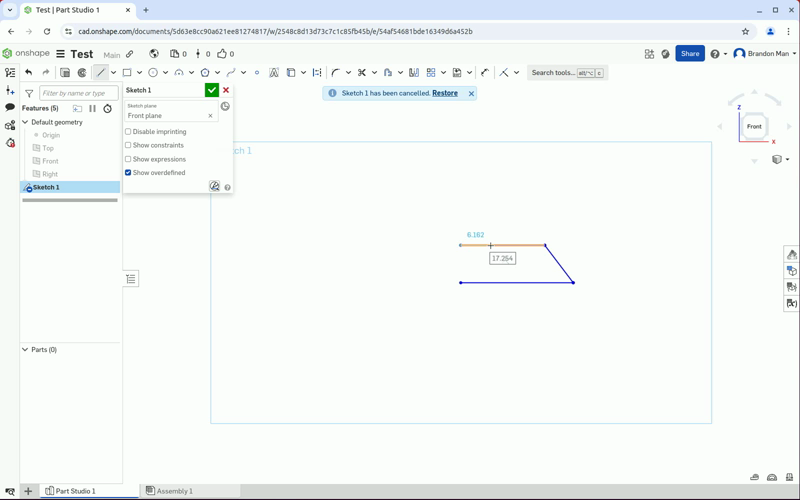
key_down(shift)
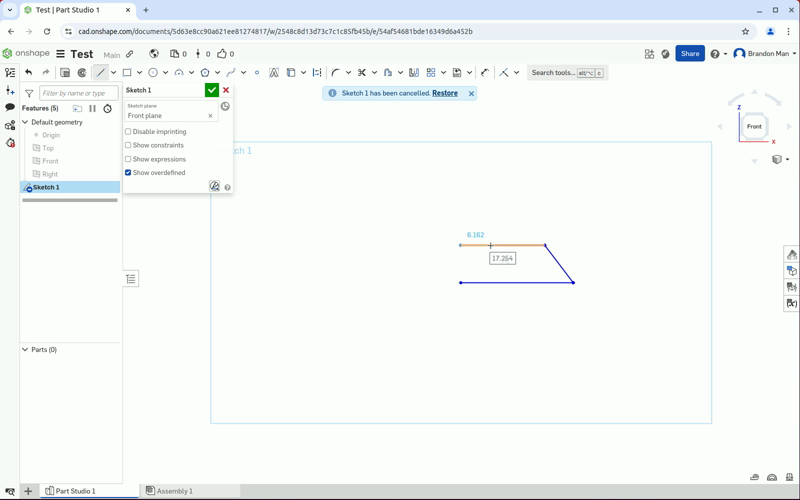
mouse_move(460, 282)
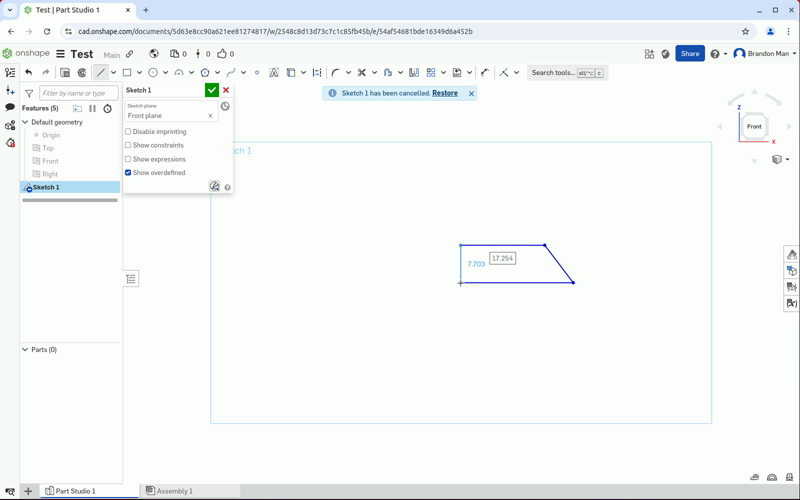
key_up(shift)
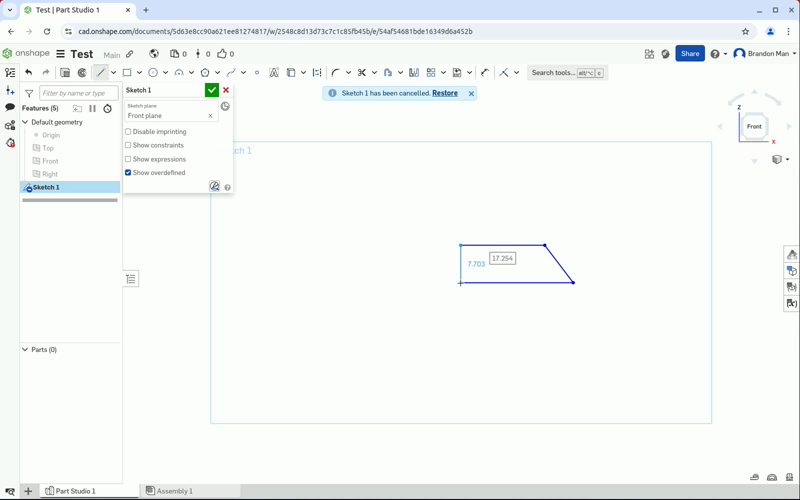
click(460, 282)
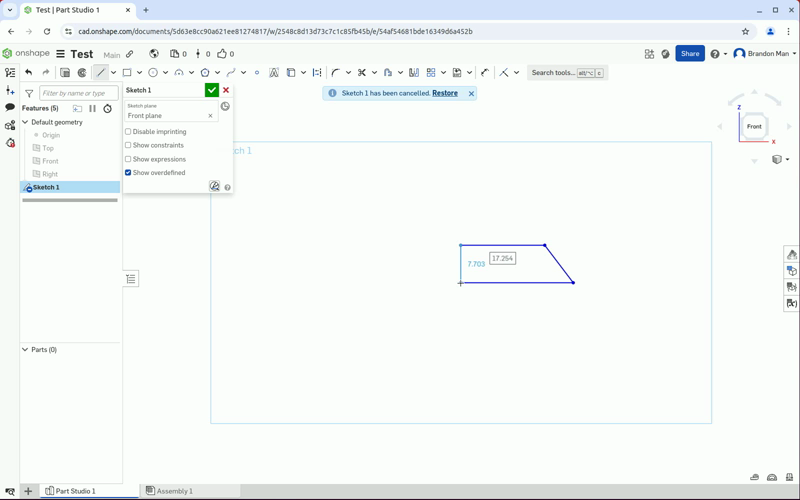
key(esc)
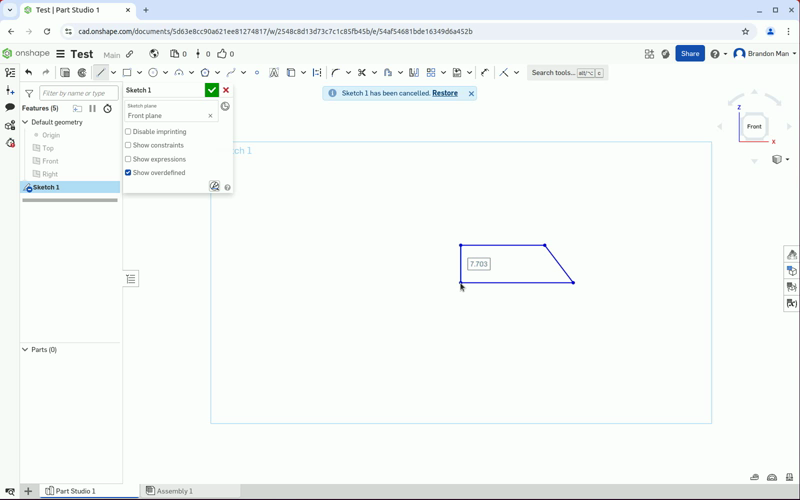
mouse_move(471, 272)
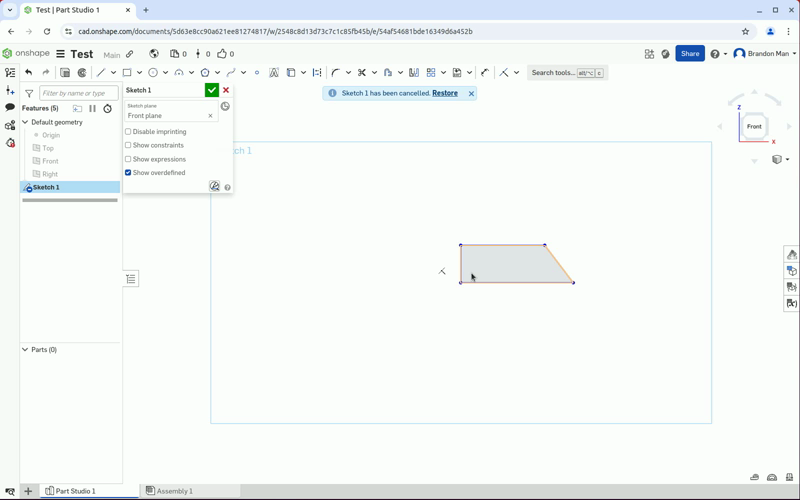
click(471, 272)
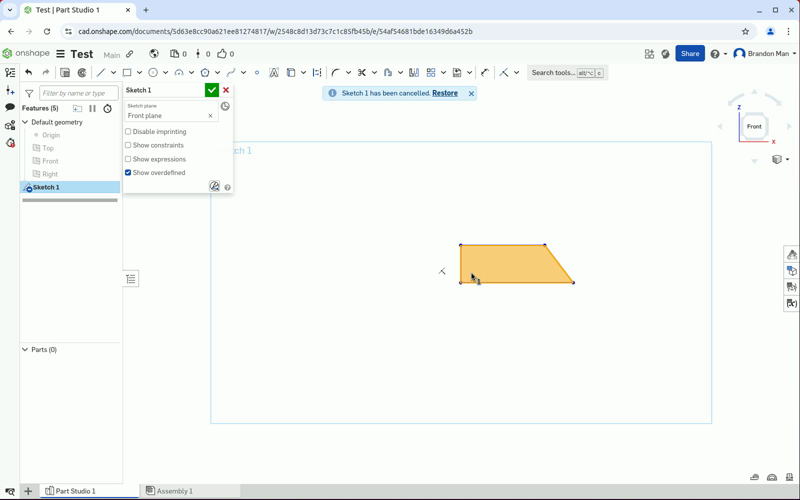
mouse_move(73, 352)
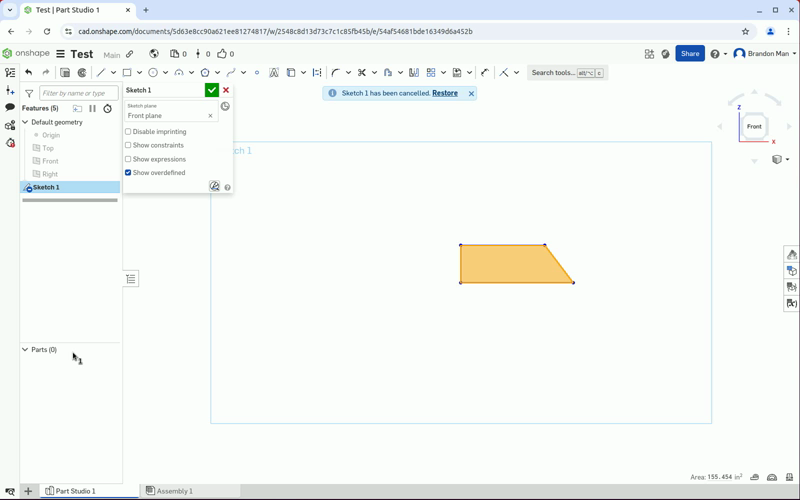
key(shift+y)
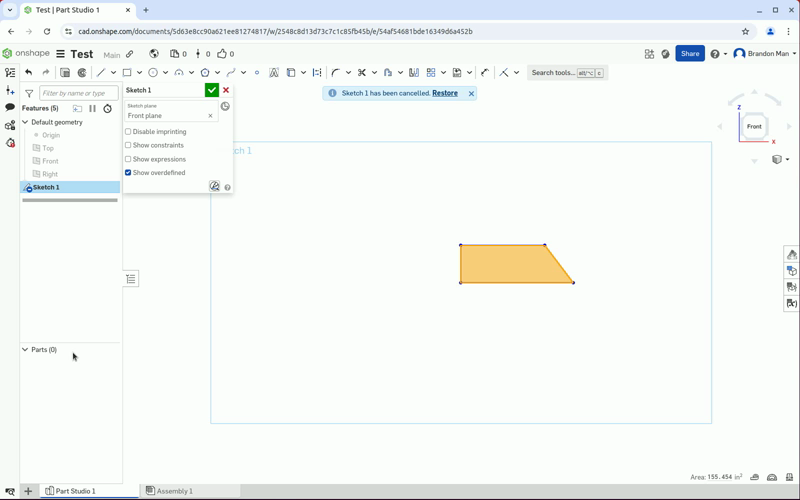
key(shift+e)
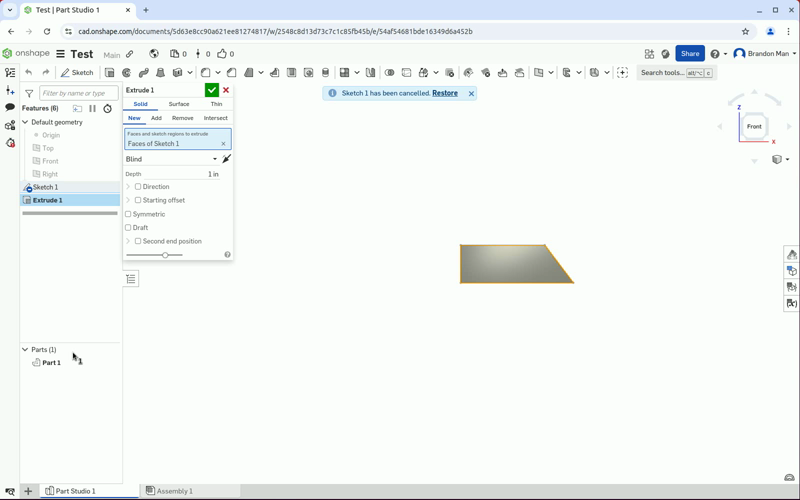
mouse_move(143, 106)
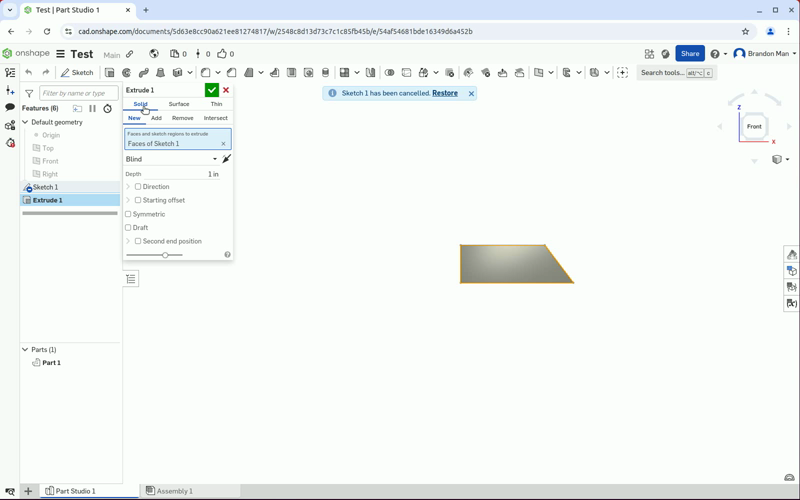
click(143, 106)
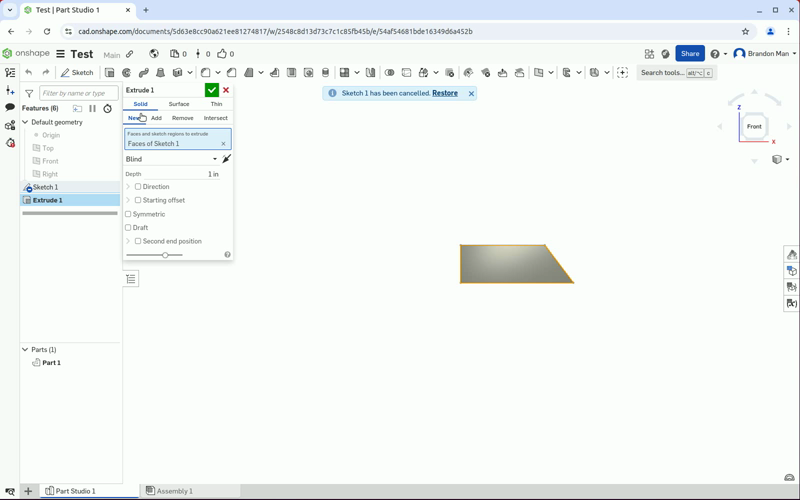
mouse_move(137, 120)
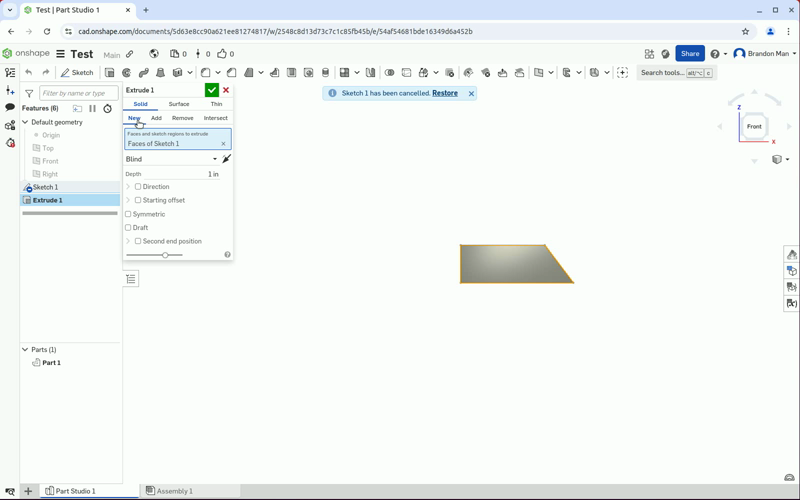
click(137, 120)
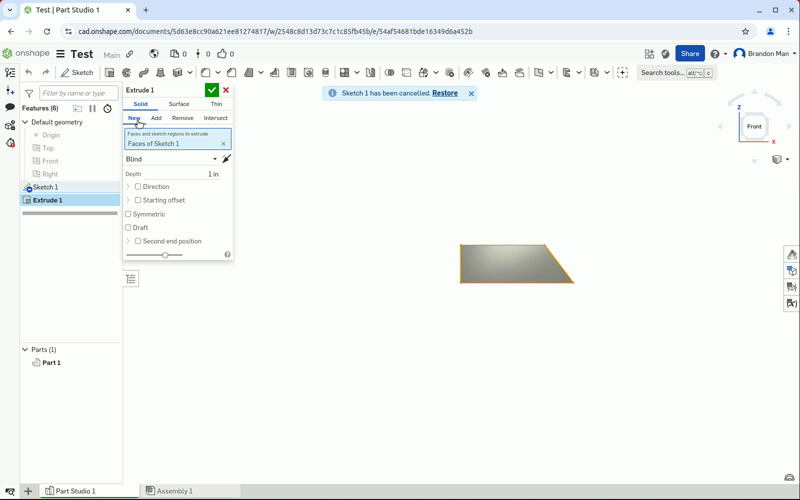
key(tab, 4)
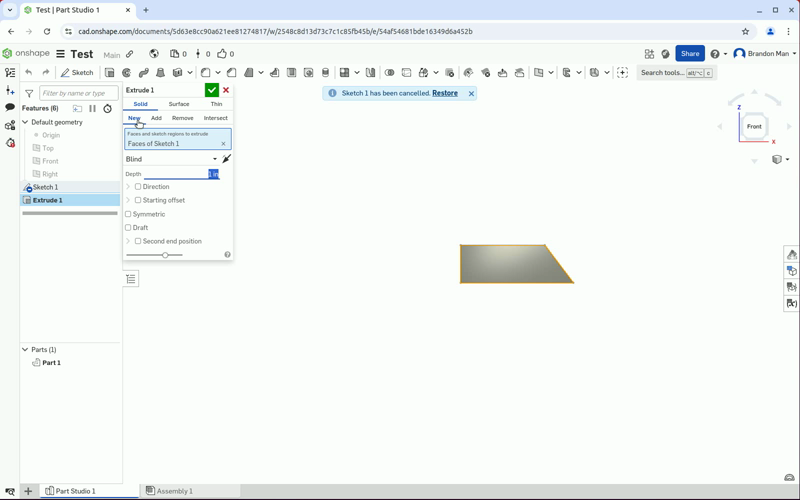
text(-15.405)
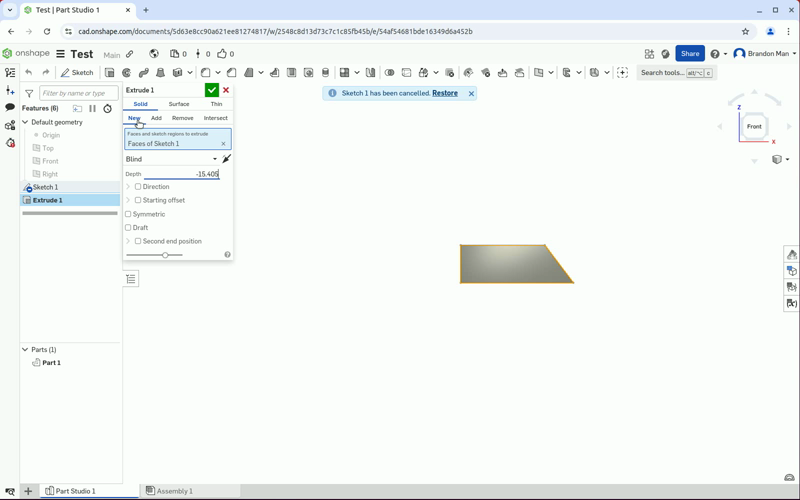
key(enter)
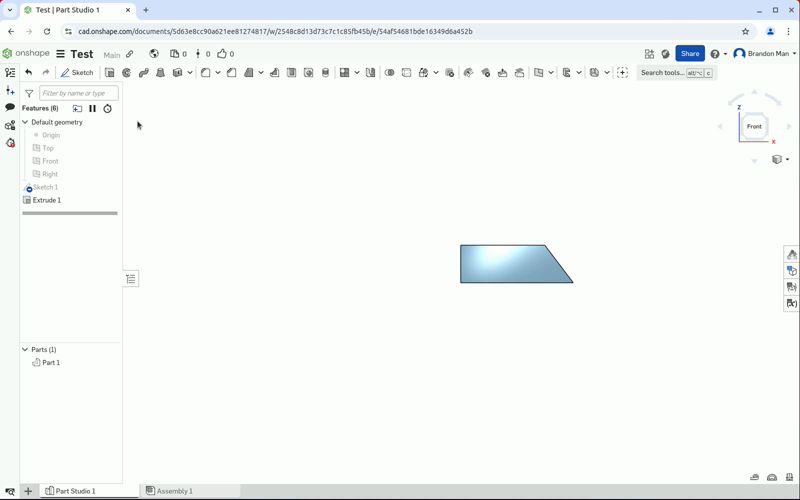
key(shift+h)
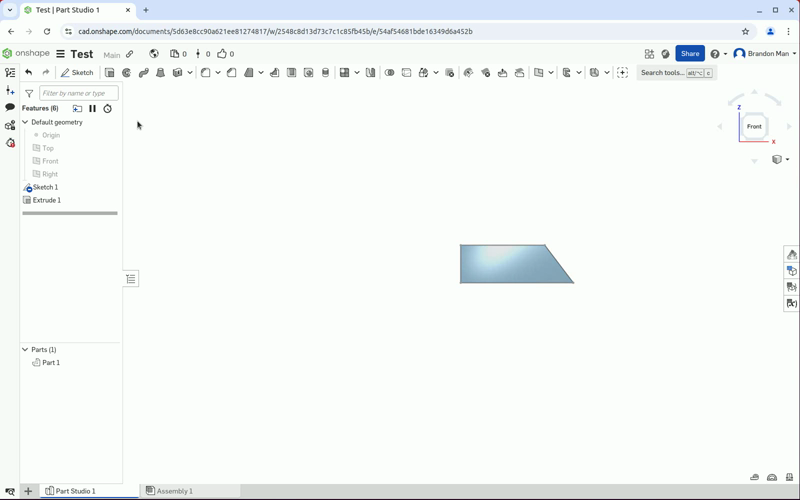
key(shift+h)
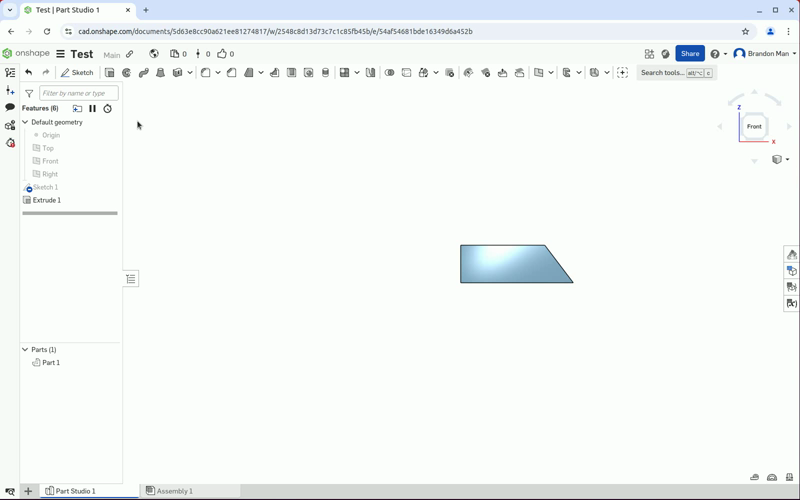
mouse_move(73, 189)
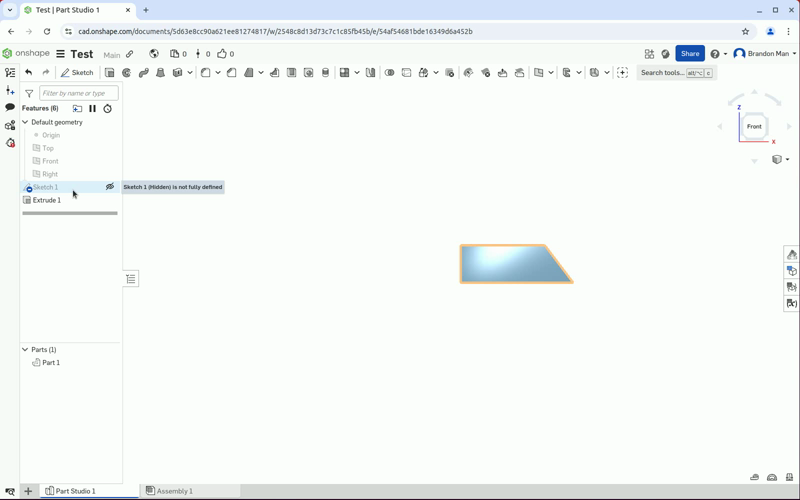
click(73, 189)
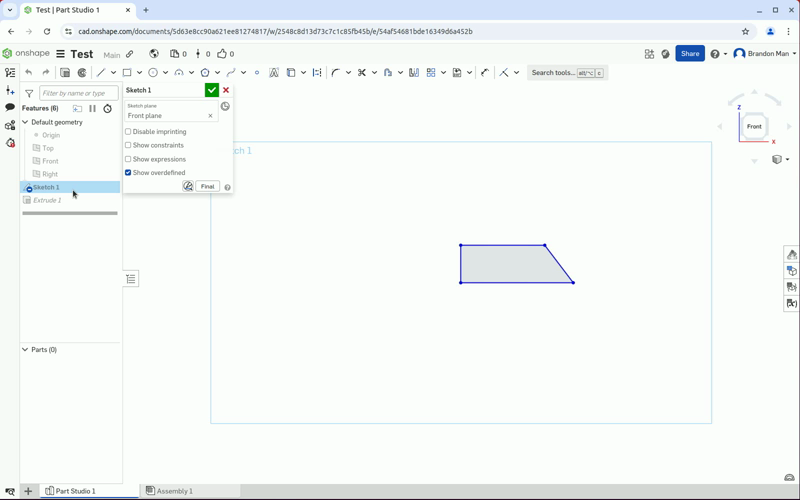
mouse_move(229, 92)
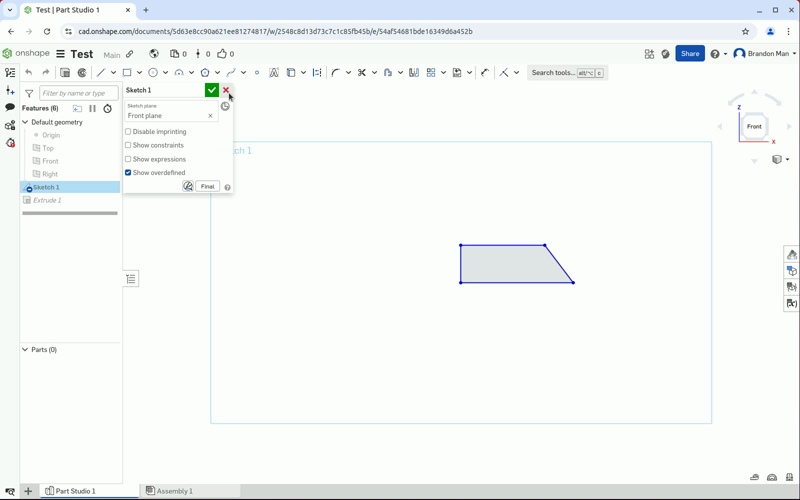
click(229, 92)
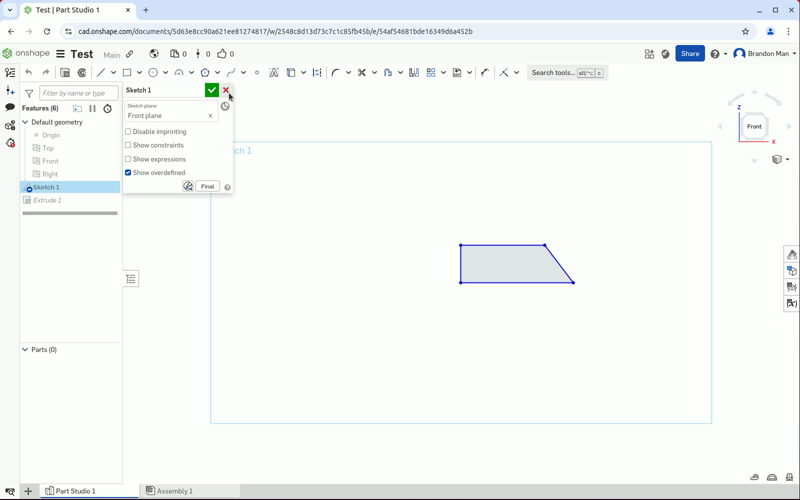
key(shift+s)
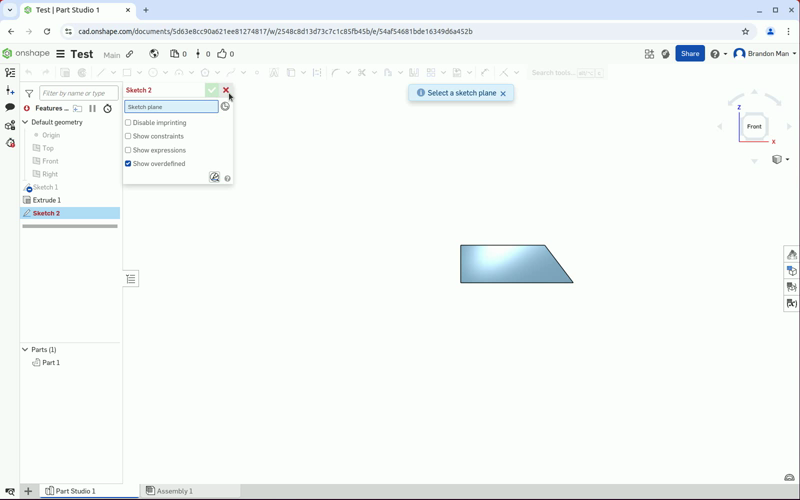
mouse_move(73, 163)
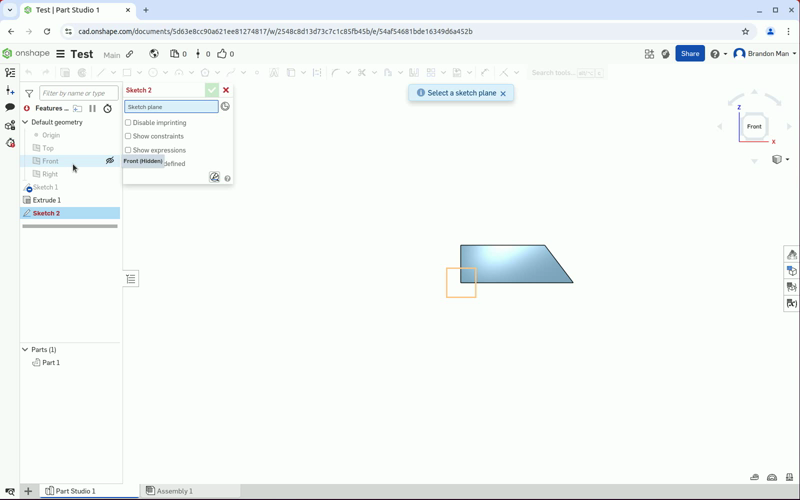
click(73, 163)
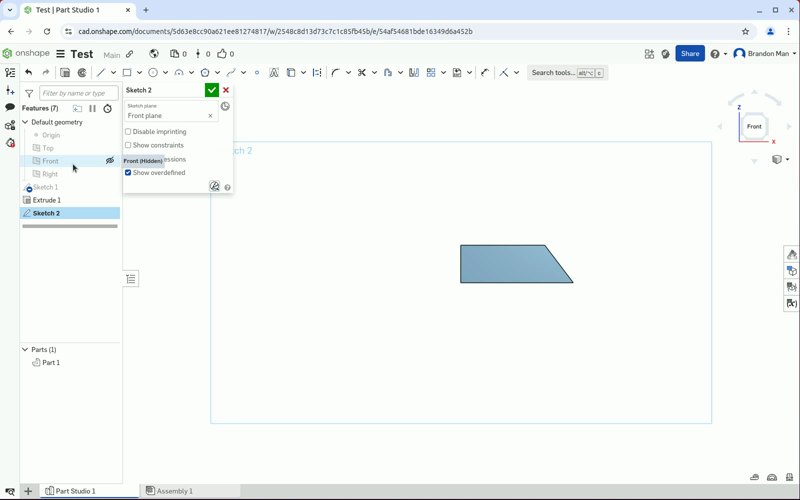
mouse_move(73, 352)
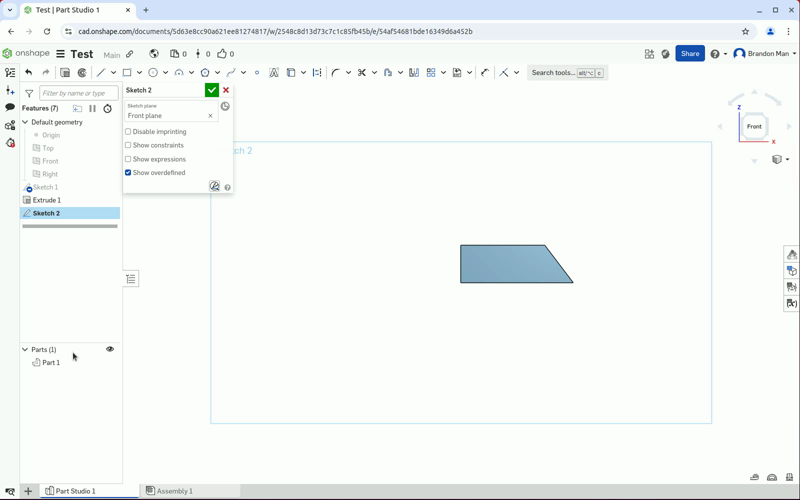
key(y)
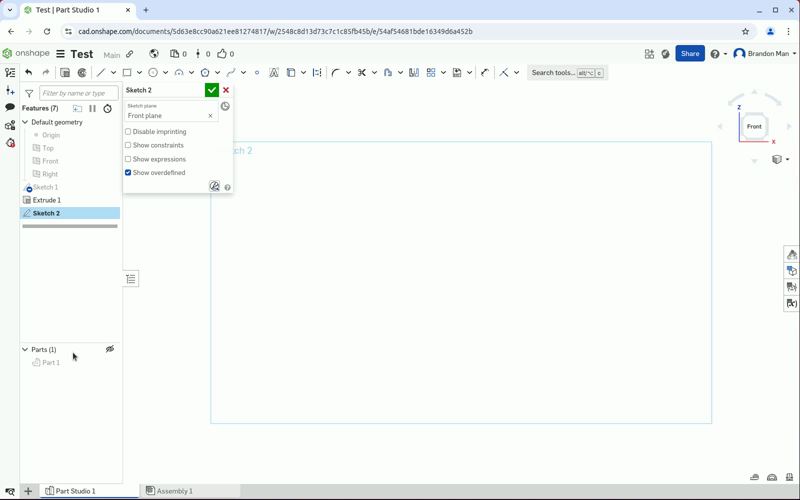
key(l)
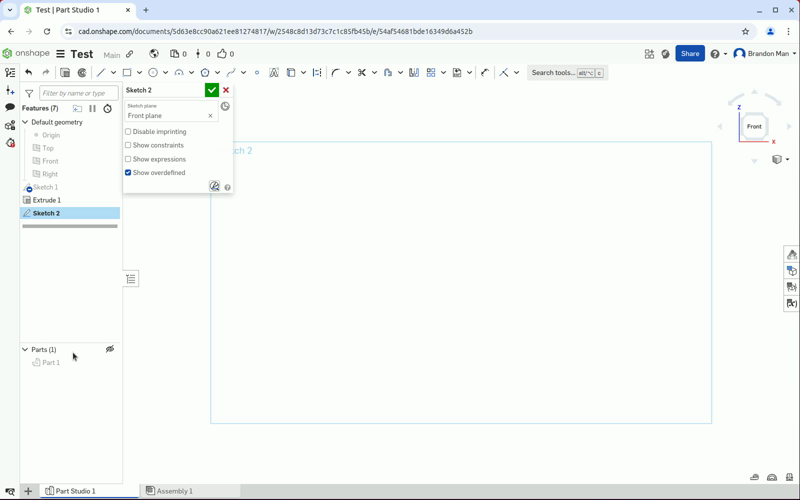
key_down(shift)
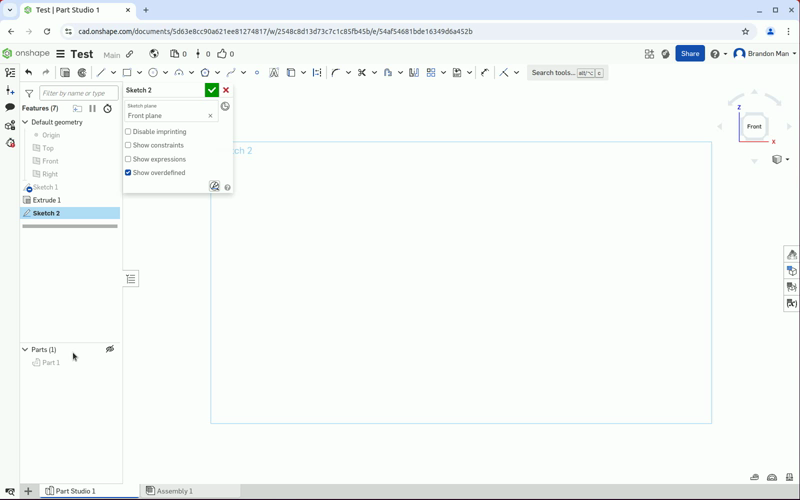
mouse_move(460, 245)
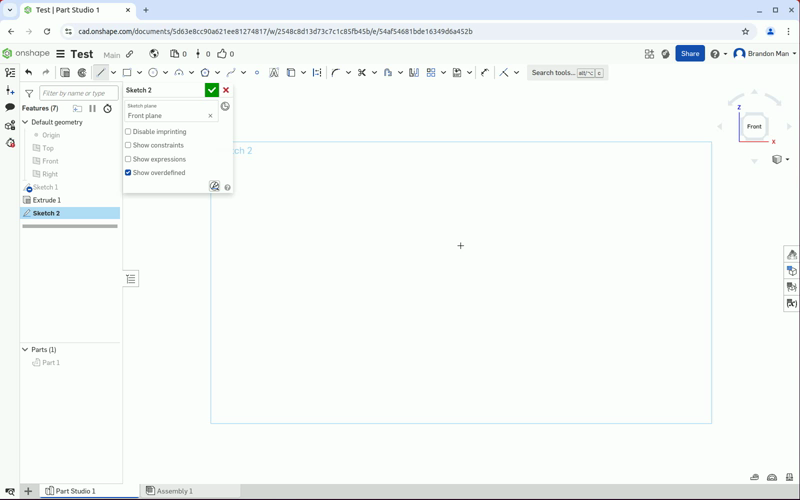
click(460, 245)
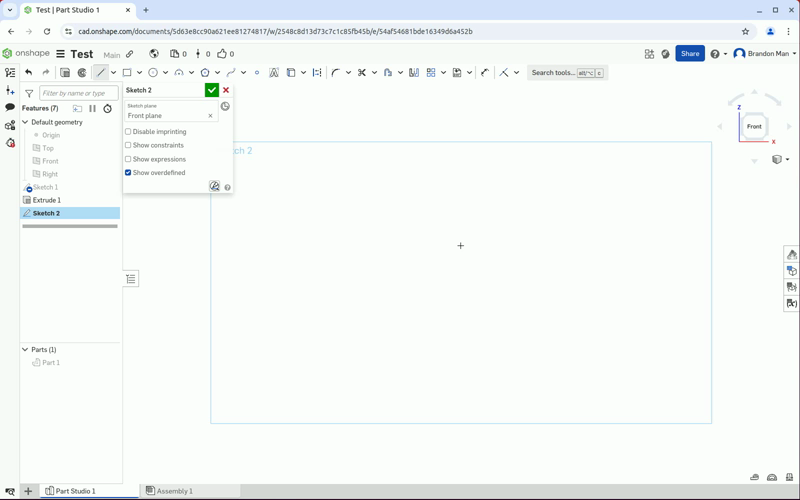
key_up(shift)
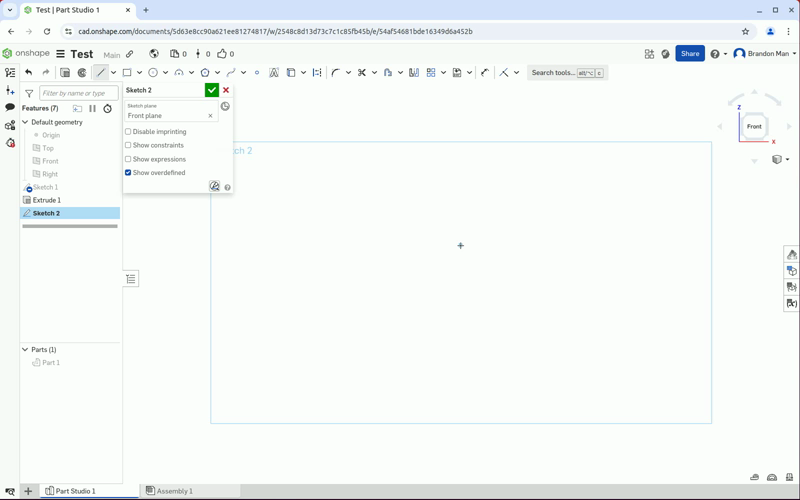
key_down(shift)
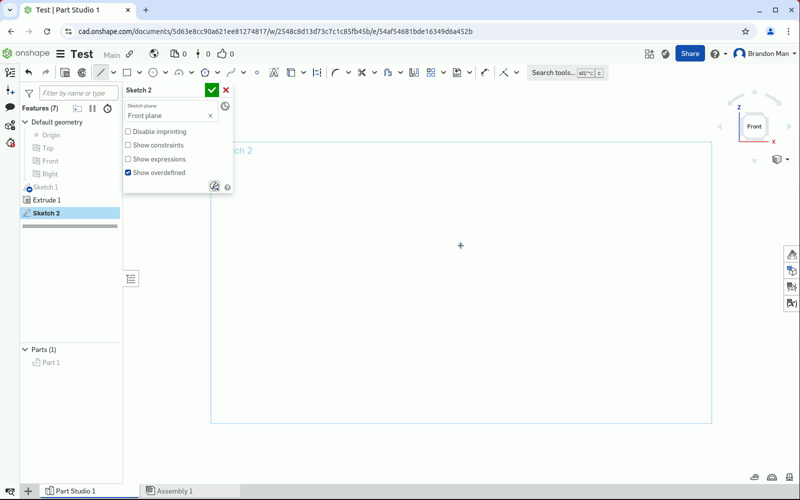
mouse_move(545, 245)
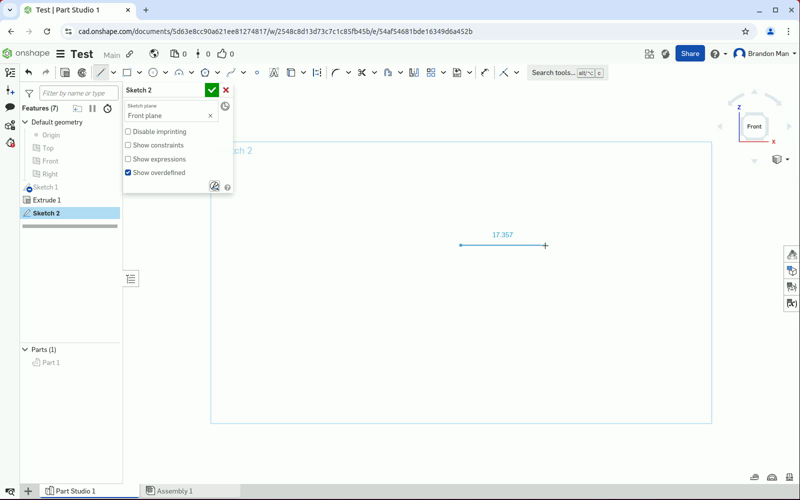
click(545, 245)
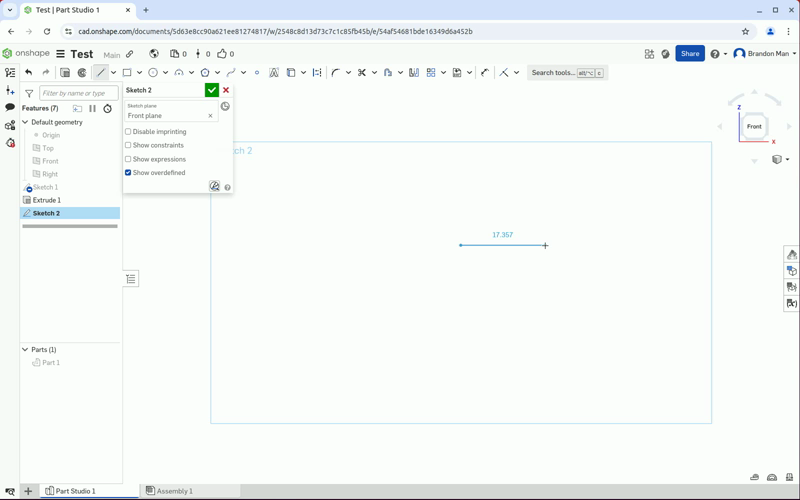
key_up(shift)
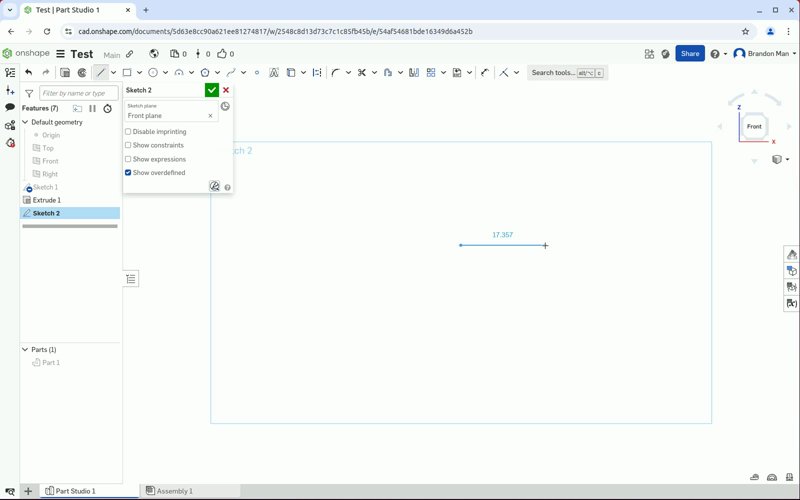
key_down(shift)
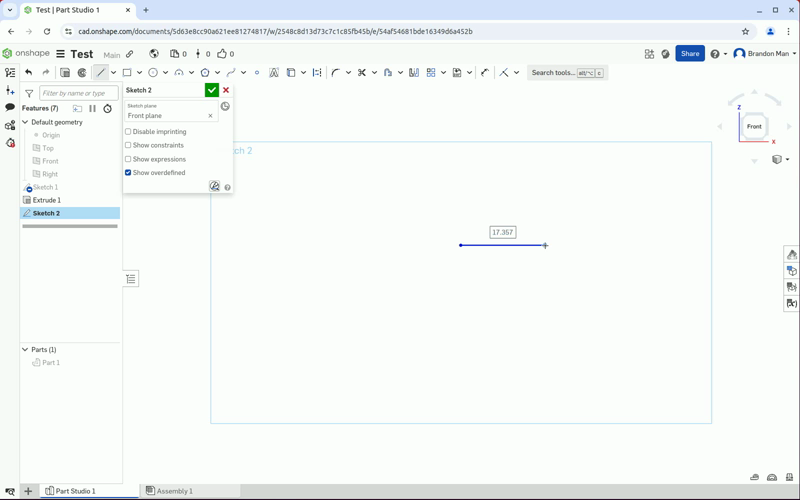
mouse_move(575, 245)
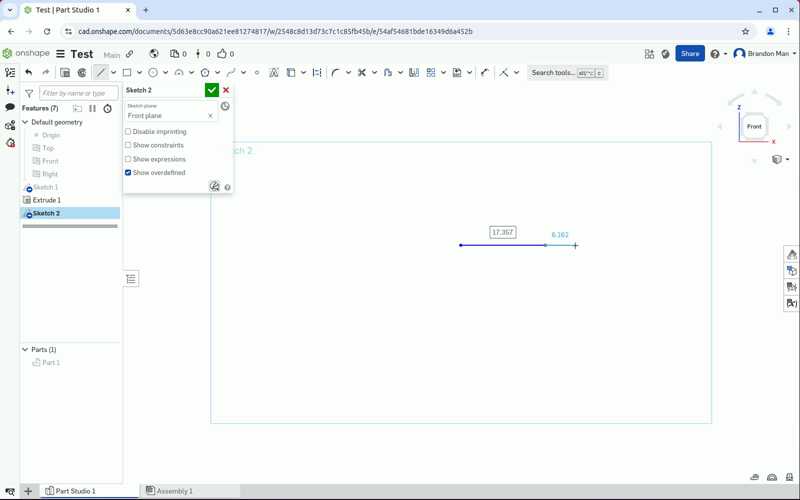
mouse_move(516, 207)
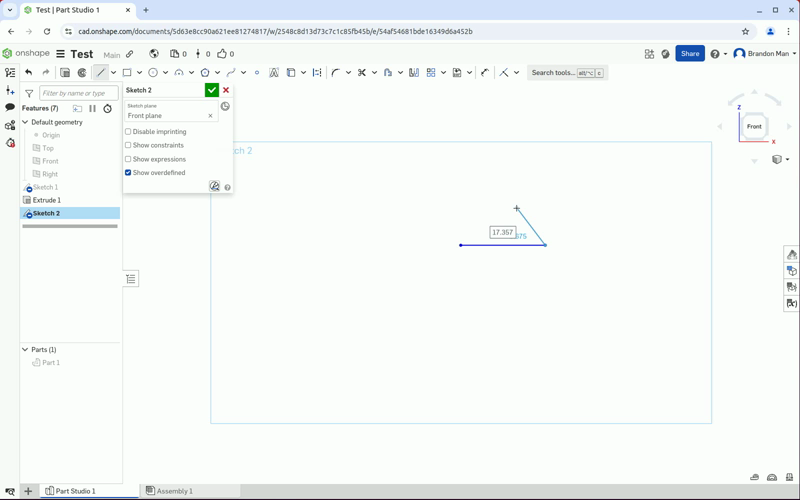
click(516, 207)
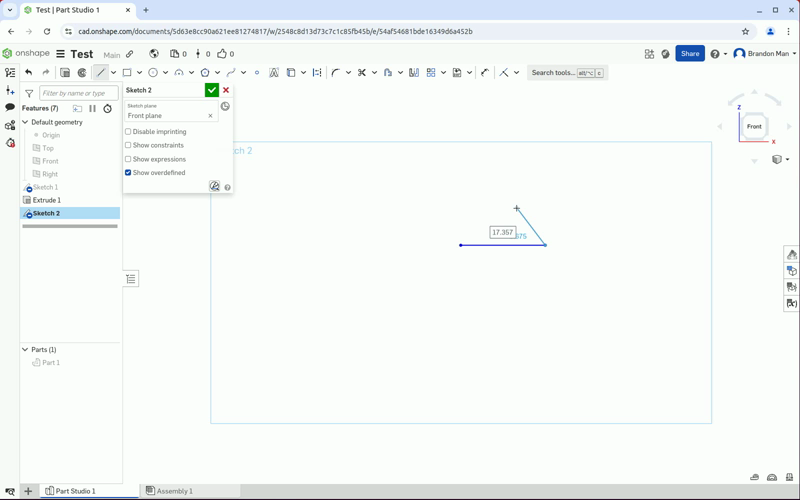
key_up(shift)
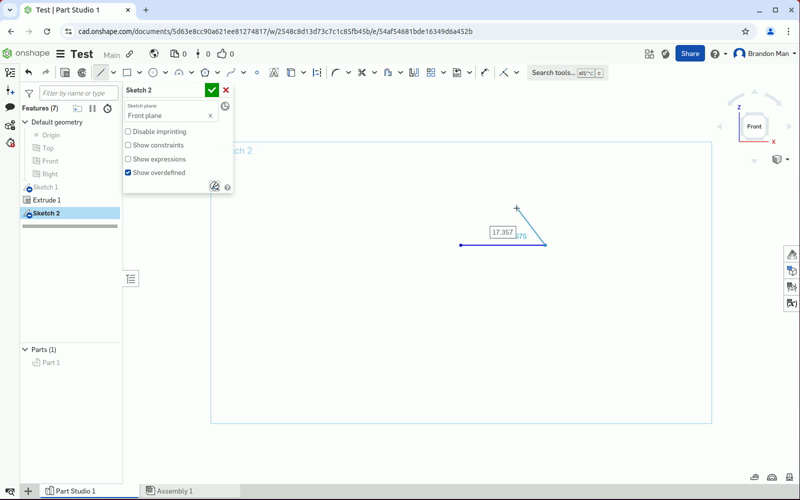
key_down(shift)
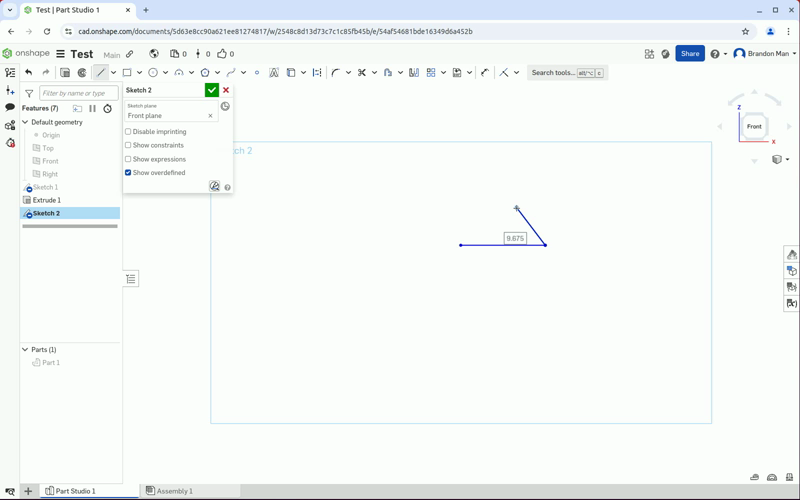
mouse_move(546, 207)
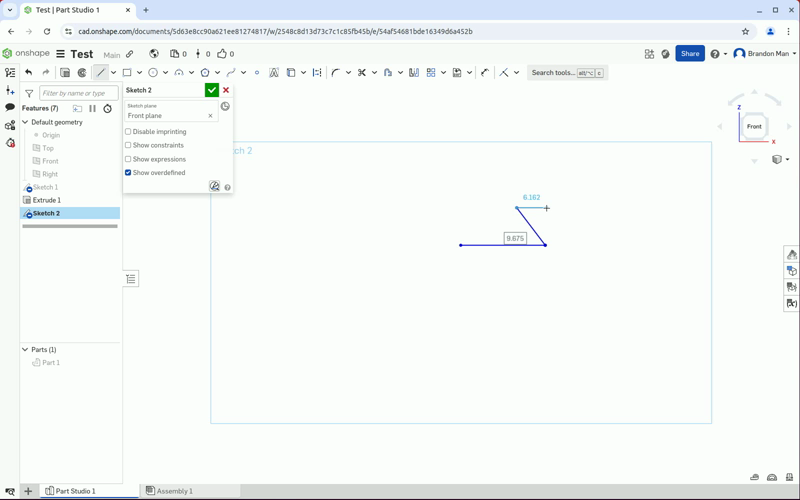
mouse_move(460, 207)
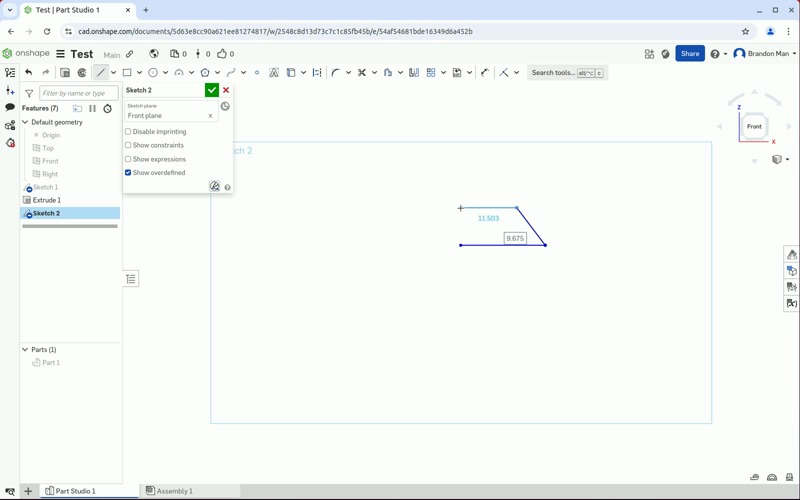
click(460, 207)
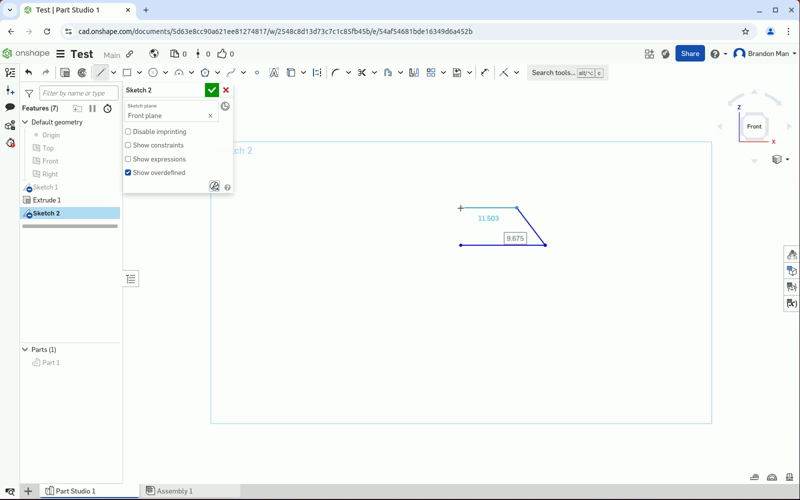
key_up(shift)
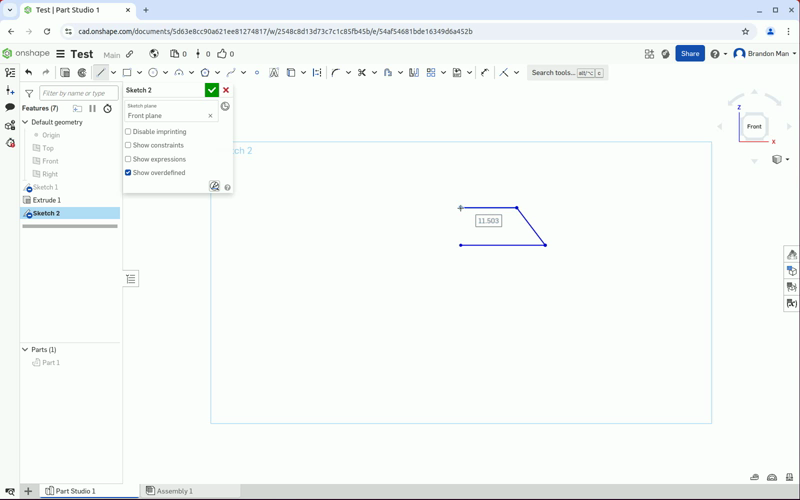
mouse_move(490, 207)
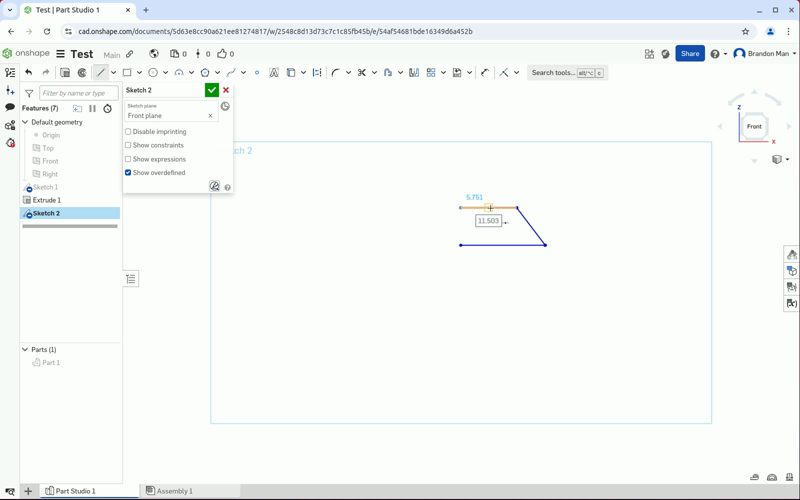
key_down(shift)
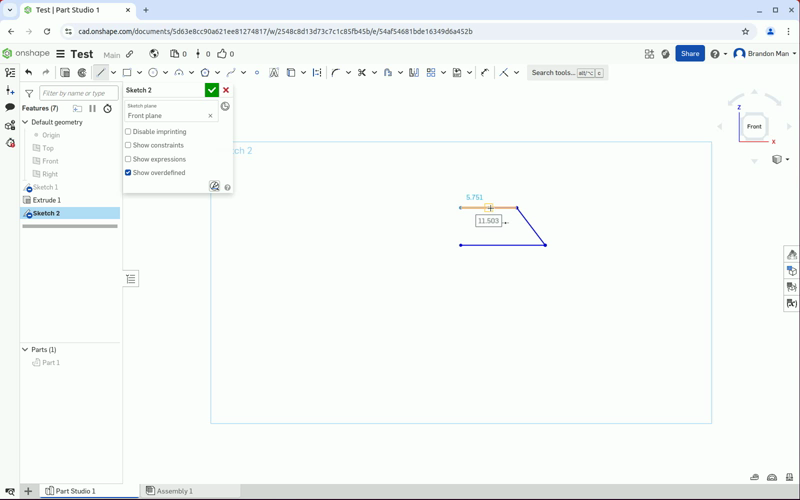
mouse_move(460, 245)
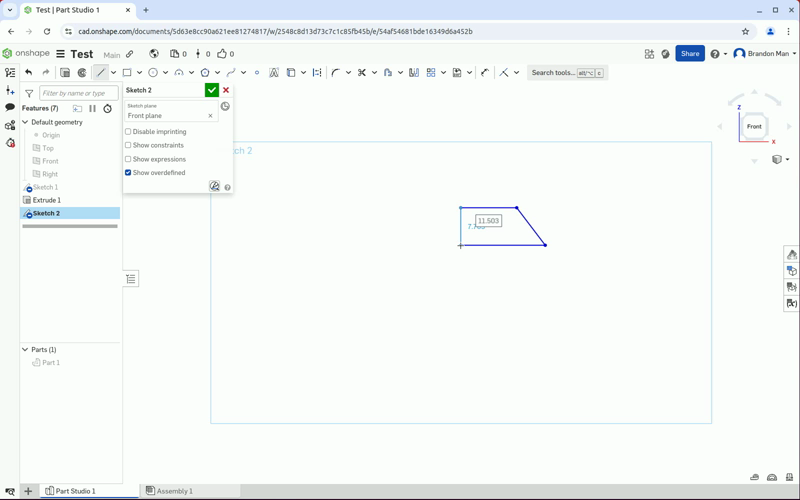
key_up(shift)
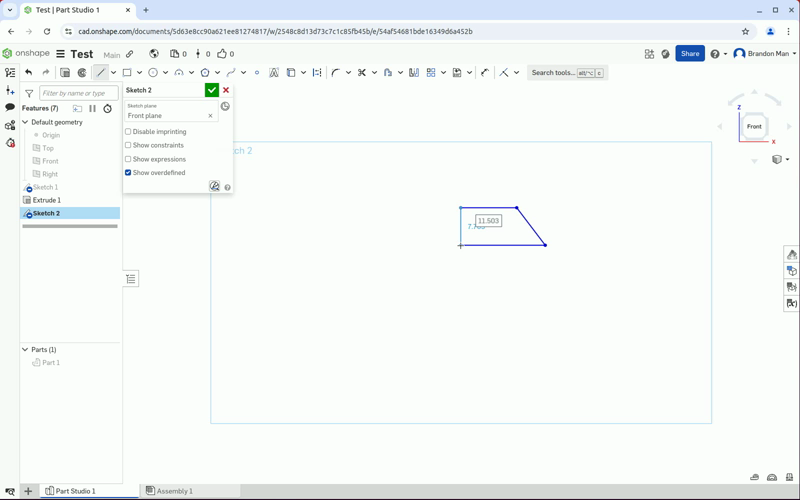
click(460, 245)
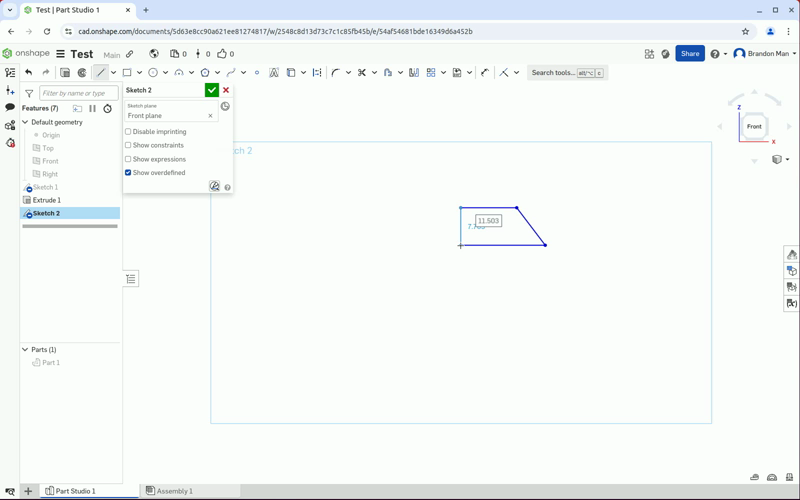
key(esc)
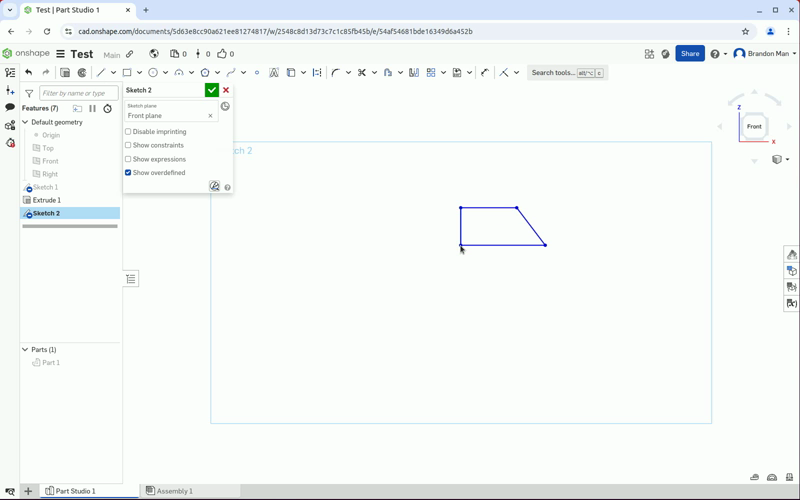
mouse_move(497, 237)
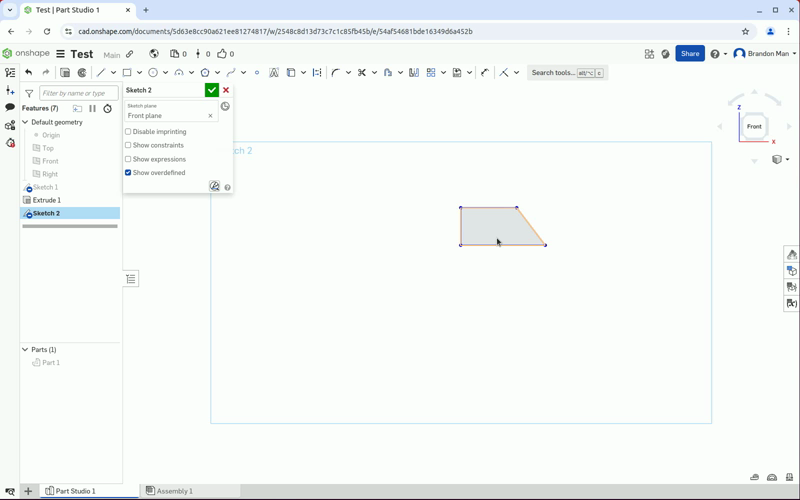
click(497, 237)
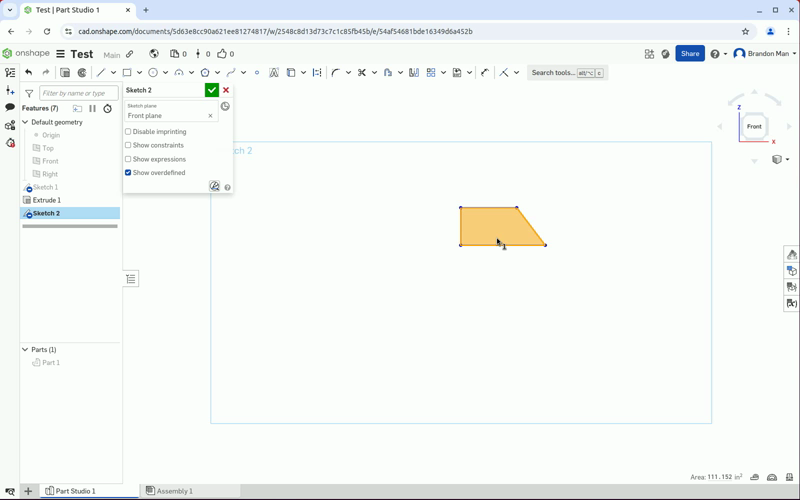
mouse_move(73, 352)
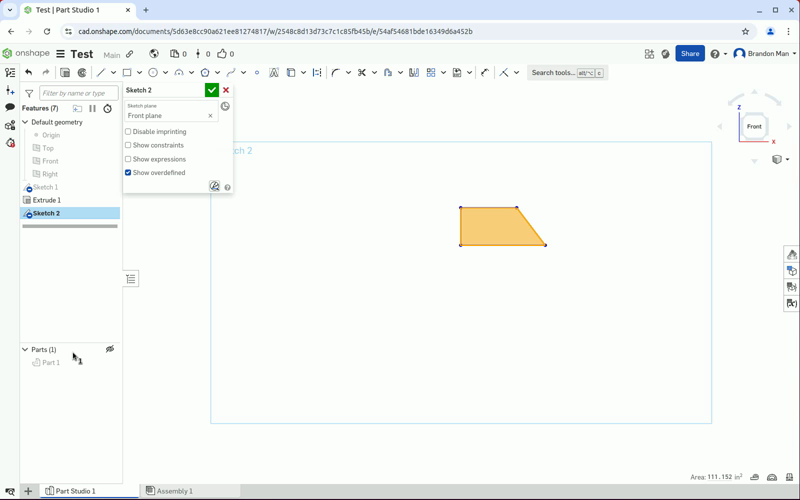
key(shift+y)
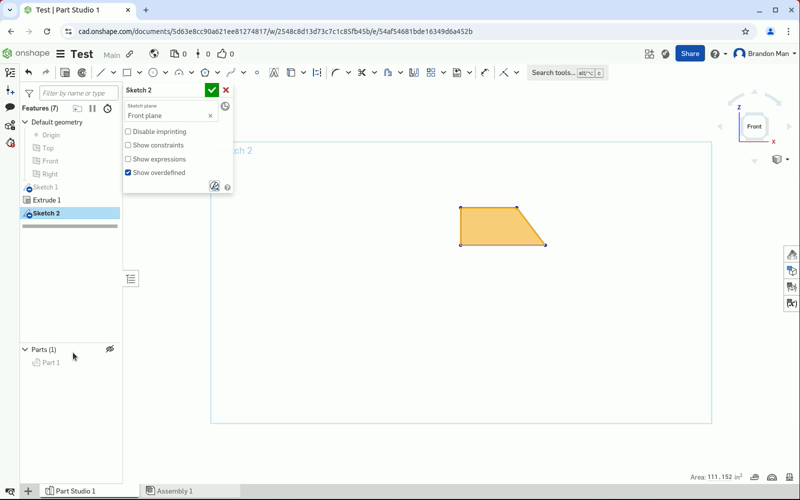
key(shift+e)
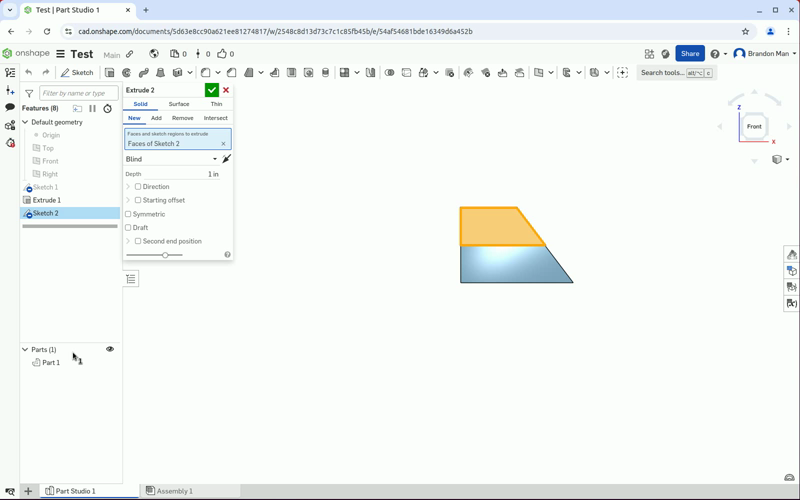
mouse_move(143, 106)
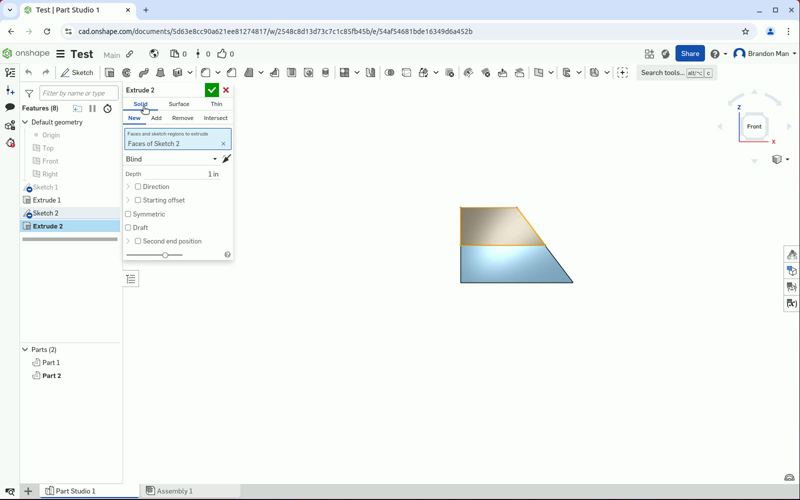
click(143, 106)
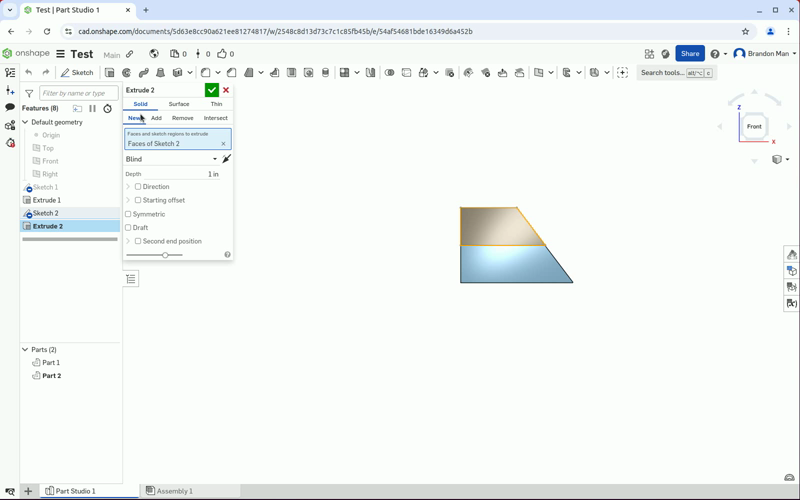
mouse_move(137, 120)
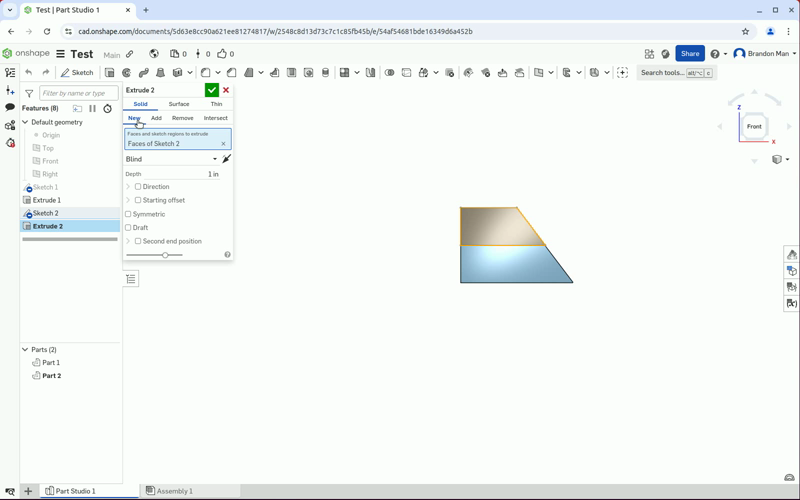
click(137, 120)
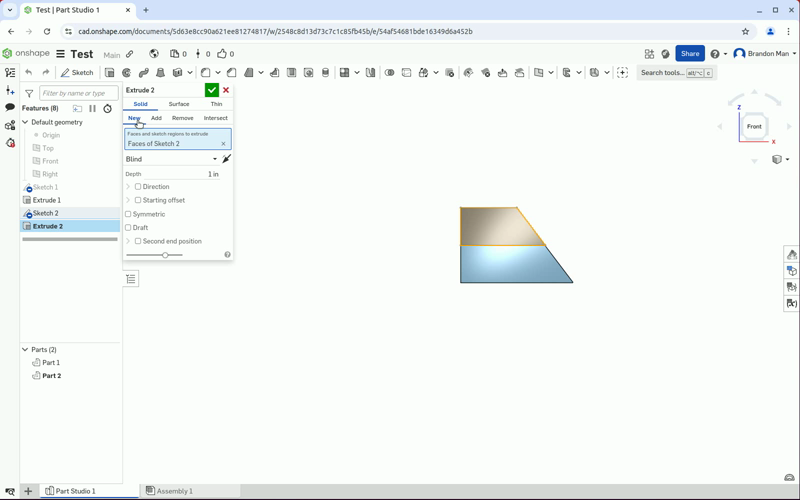
key(tab, 4)
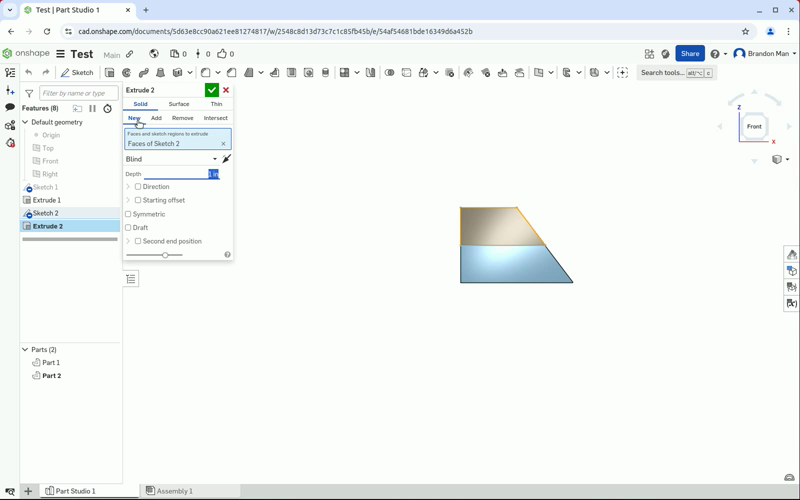
text(-15.405)
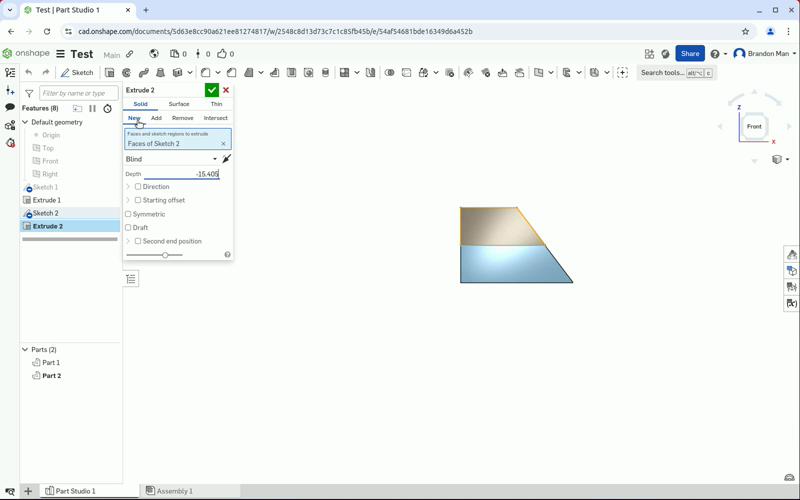
key(enter)
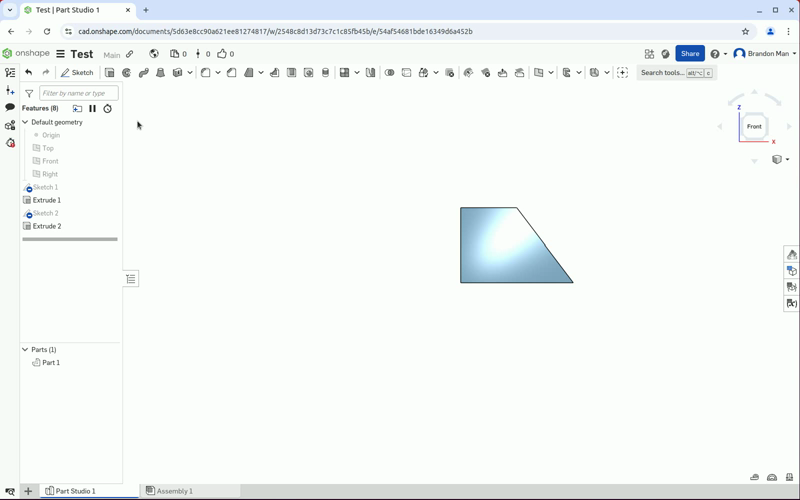
key(shift+h)
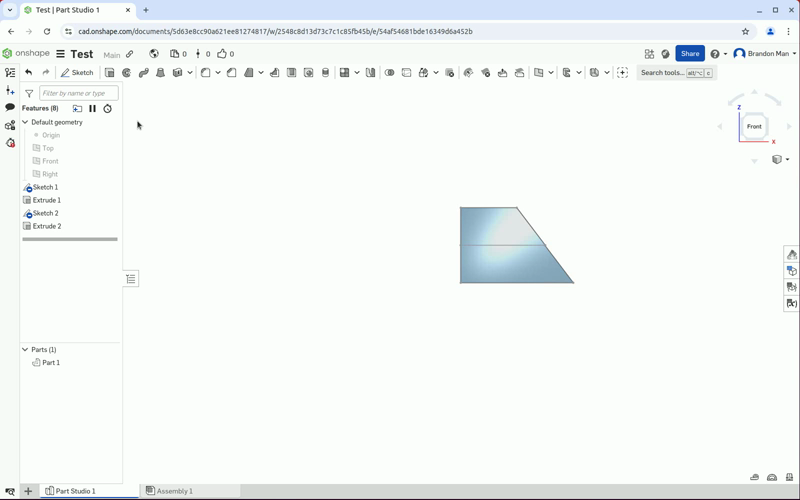
key(shift+h)
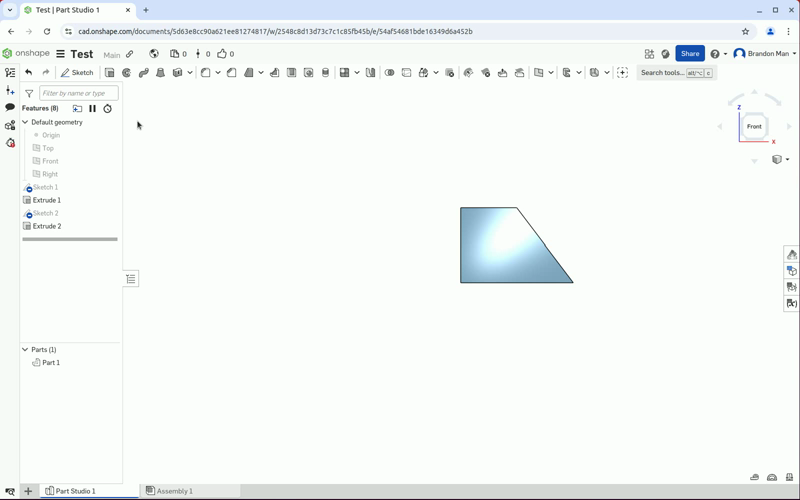
mouse_move(73, 189)
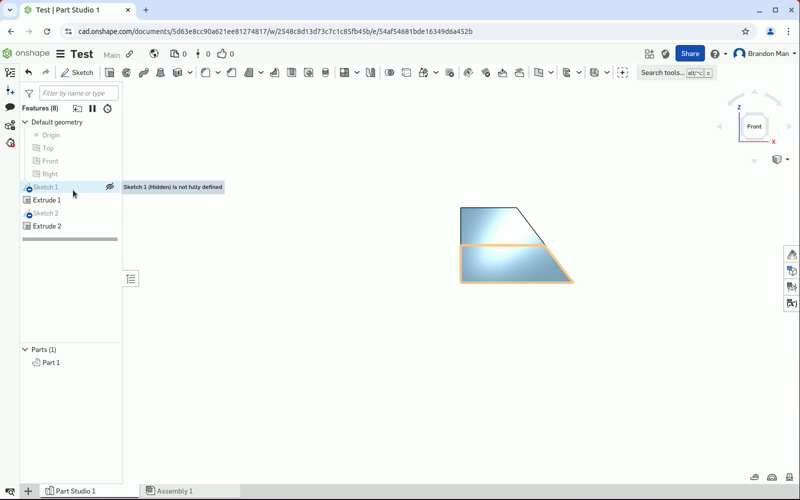
click(73, 189)
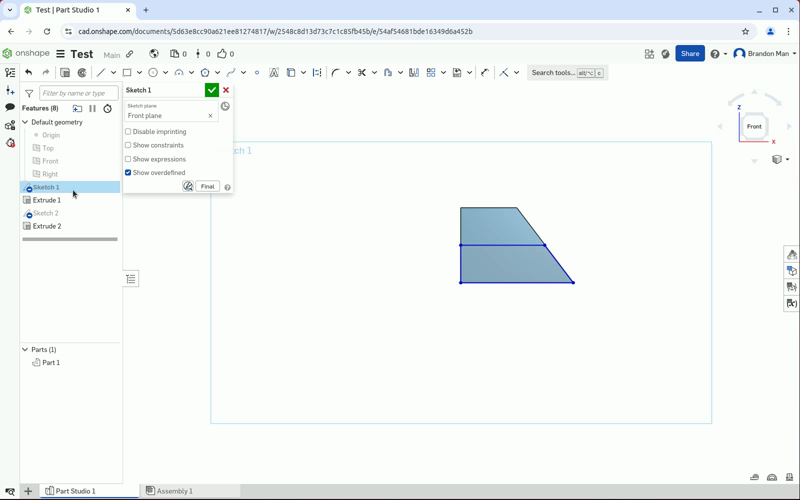
mouse_move(229, 92)
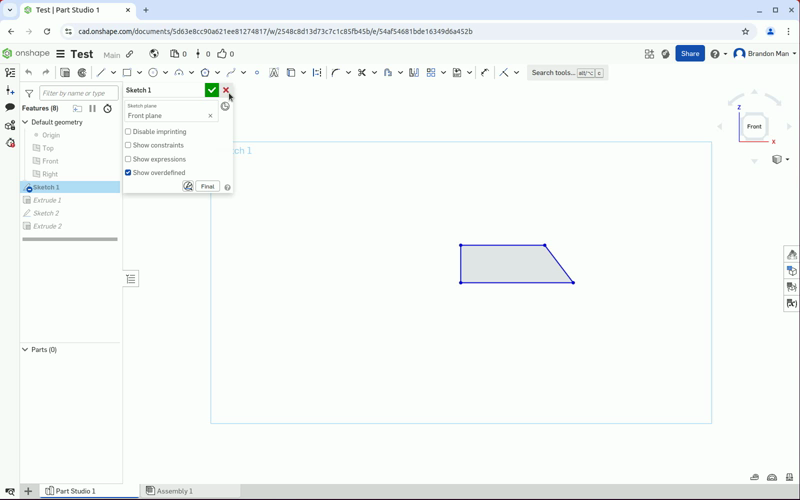
click(229, 92)
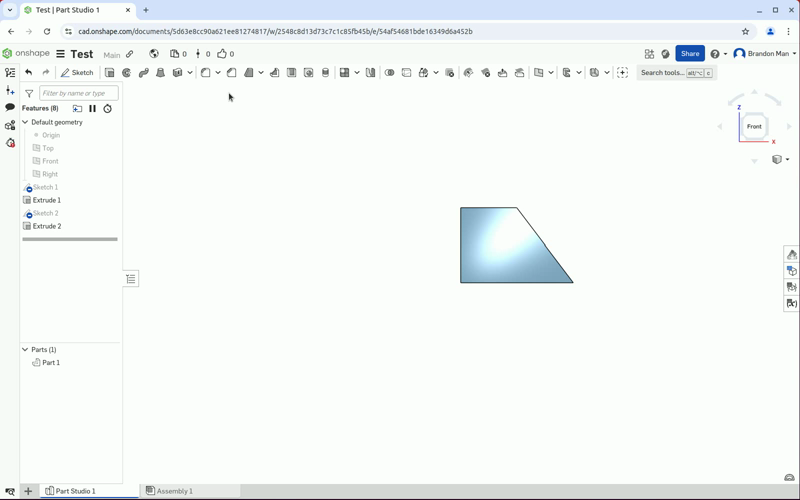
mouse_move(73, 352)
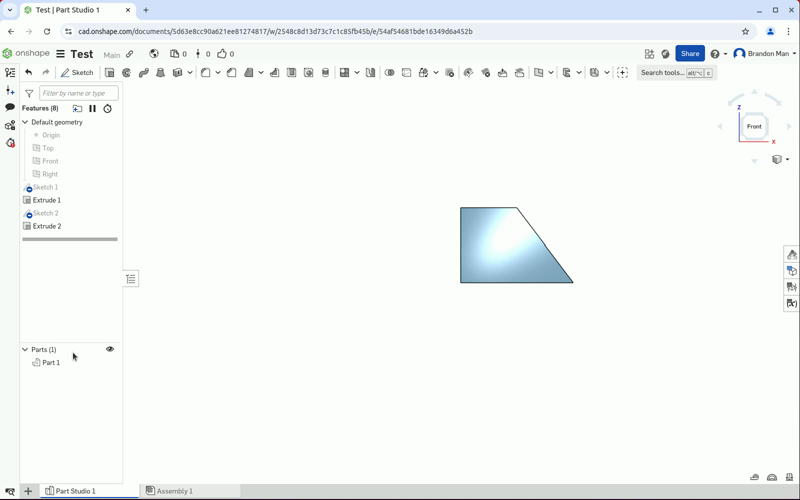
key(y)
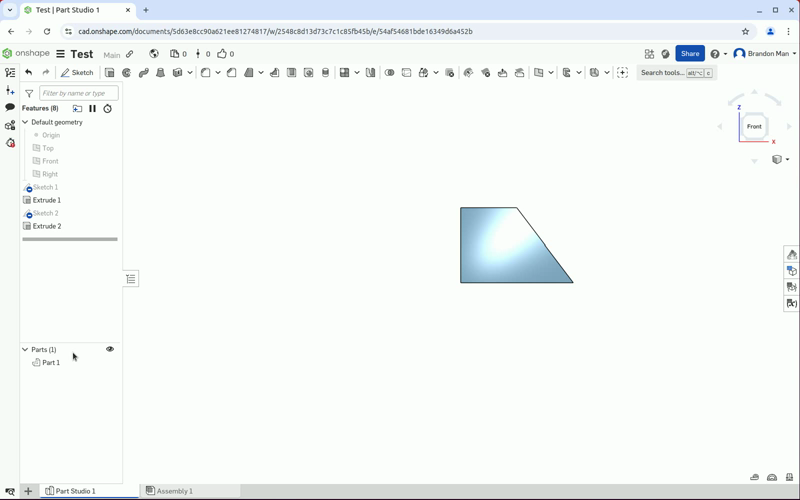
key(shift+p)
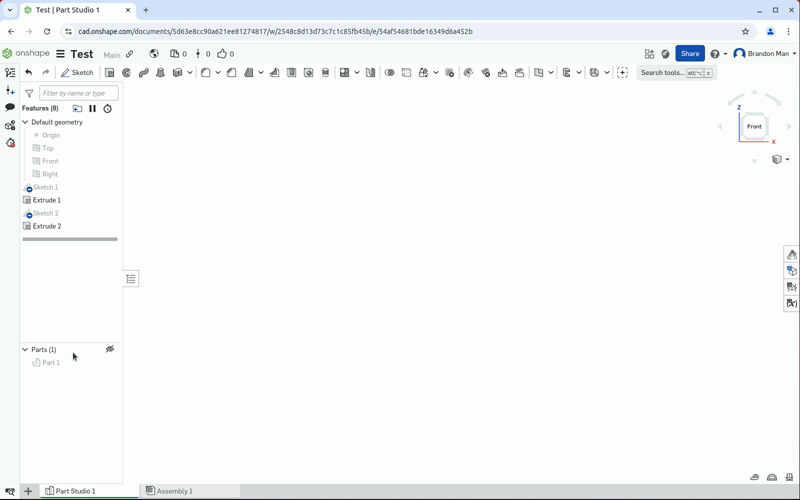
key(space)
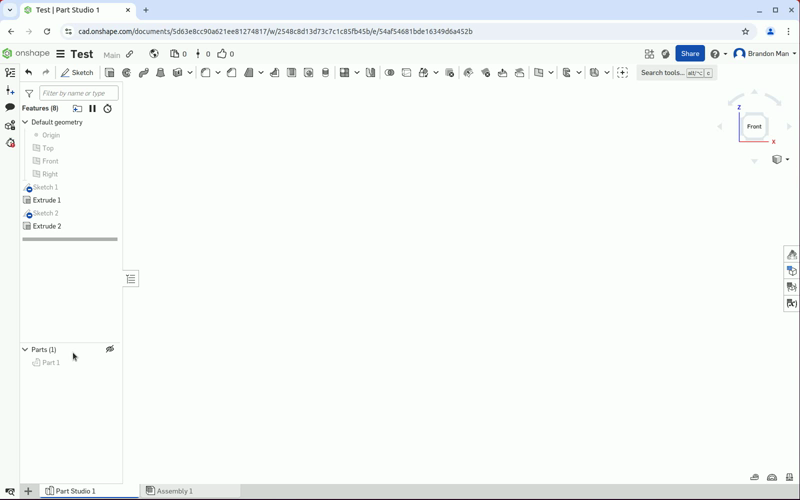
key_down(shift)
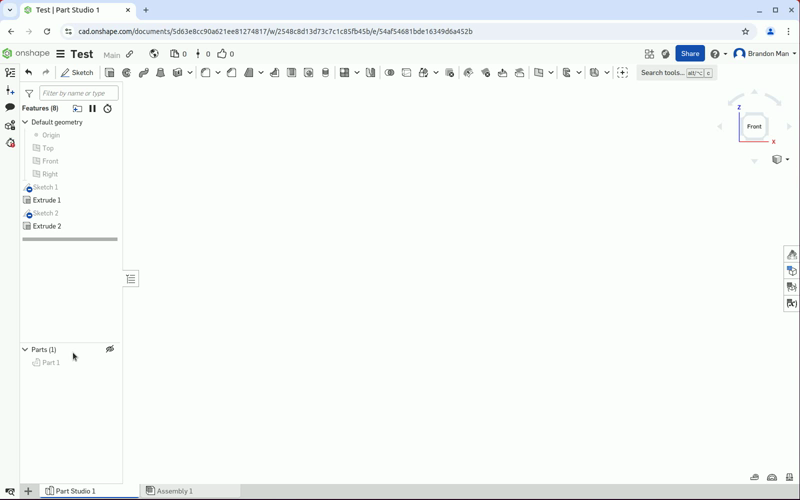
key(down)
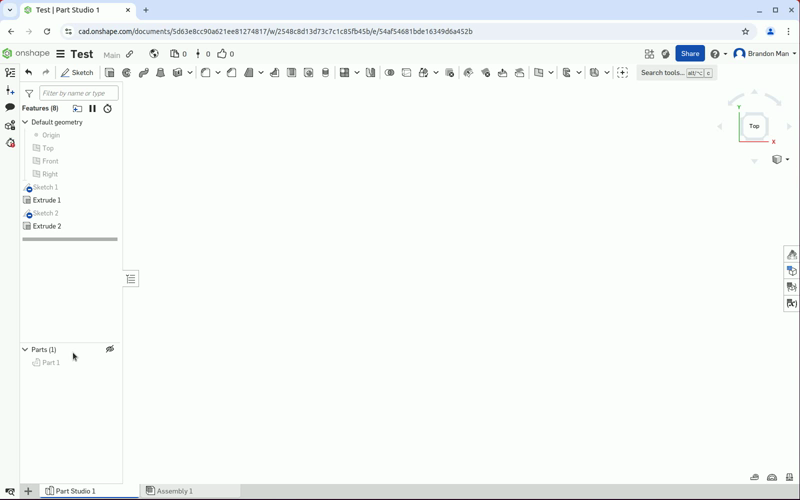
key_up(shift)
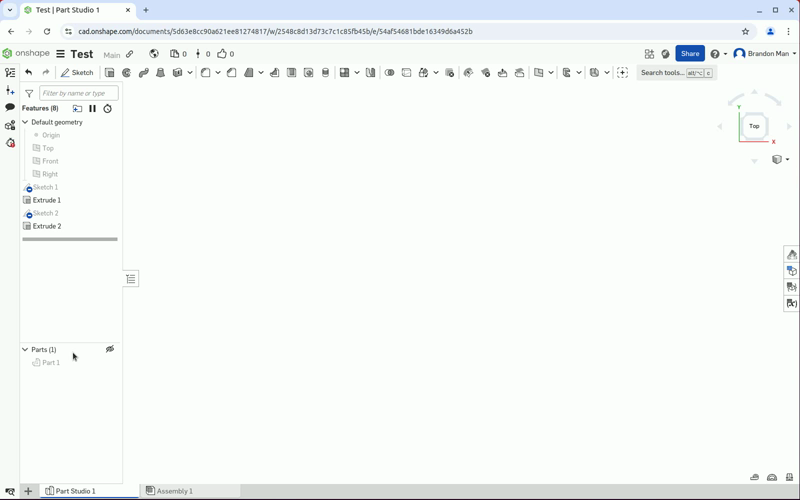
mouse_move(73, 352)
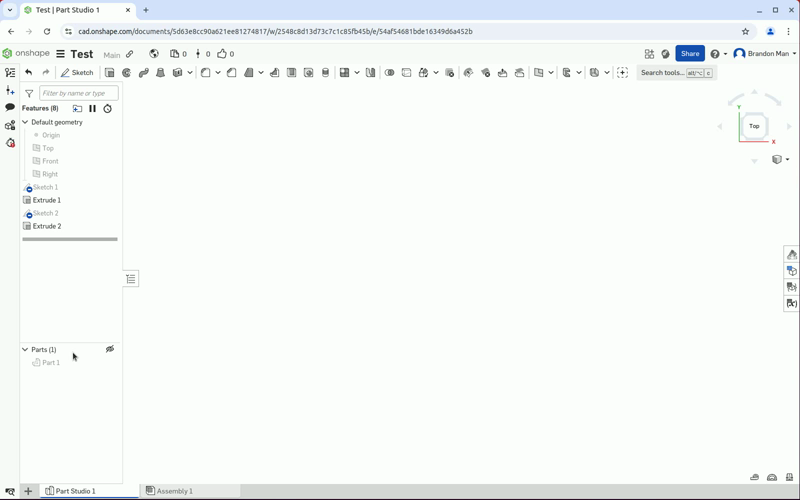
key(shift+y)
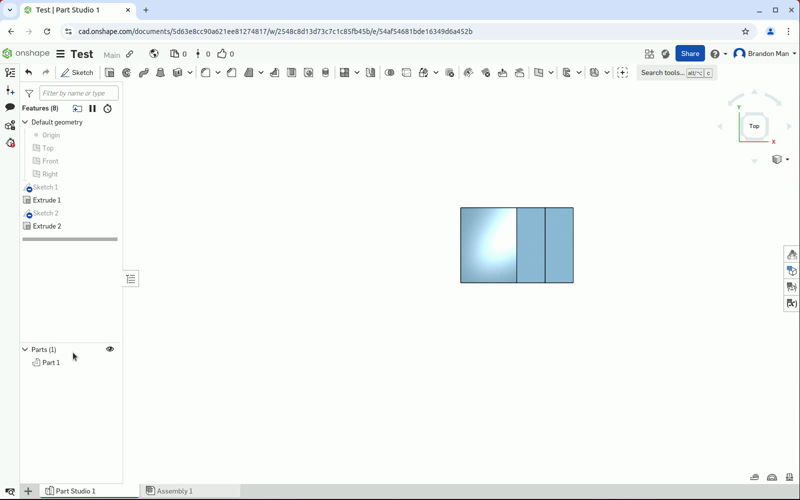
mouse_move(541, 75)
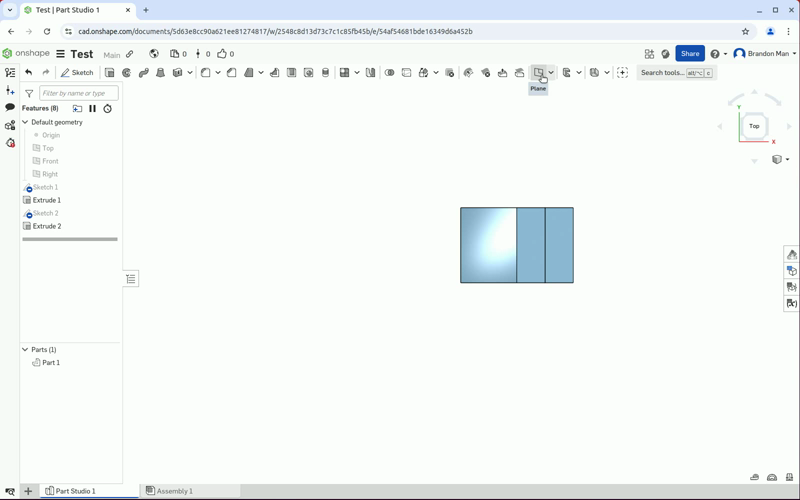
click(541, 75)
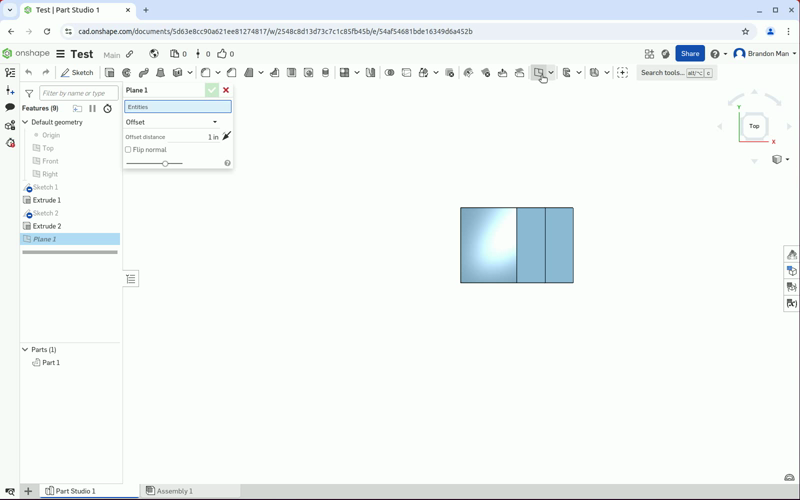
mouse_move(73, 150)
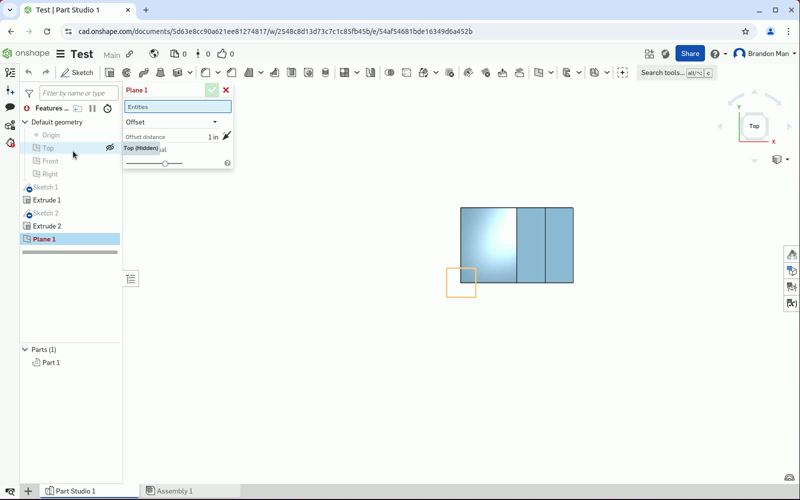
click(73, 150)
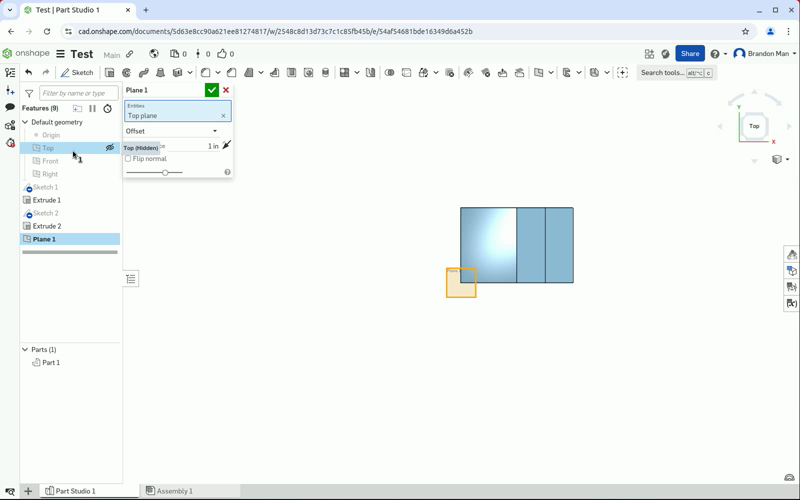
key(tab, 2)
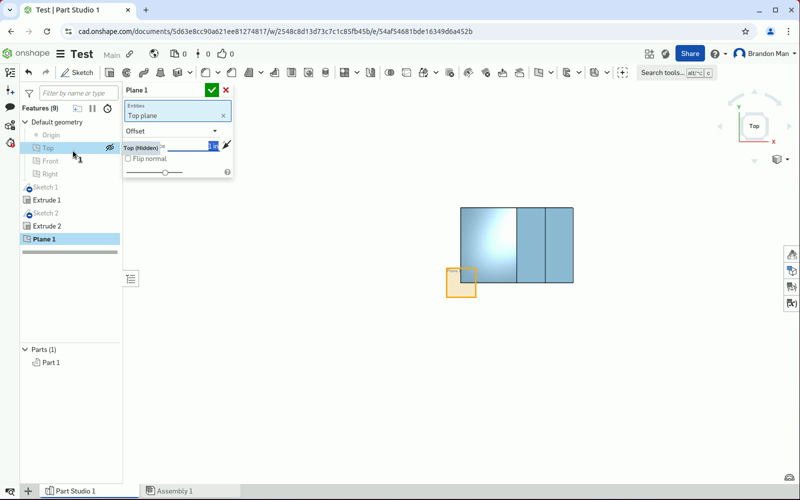
text(15.405)
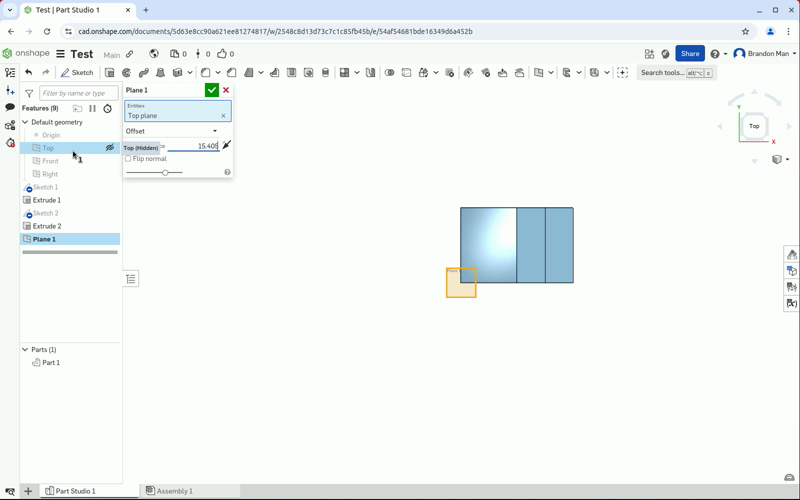
key(enter, 2)
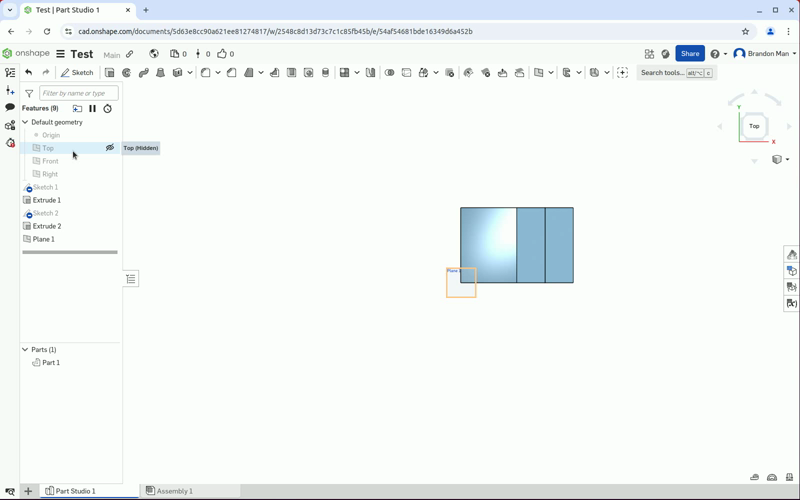
key(shift+s)
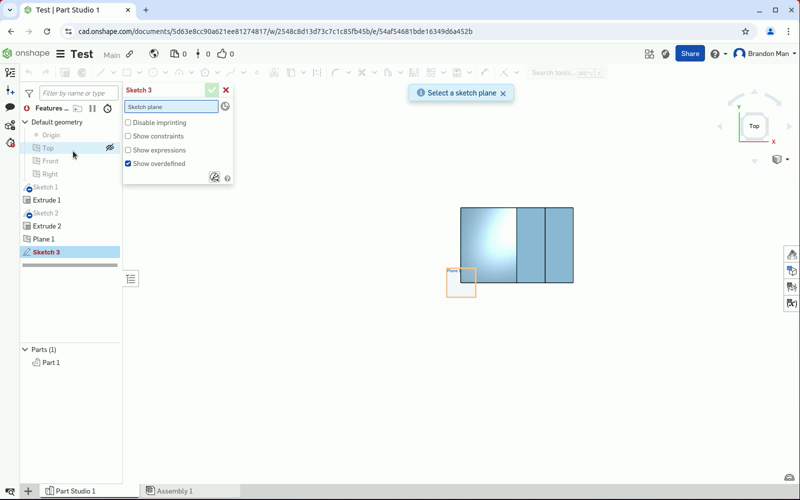
mouse_move(73, 241)
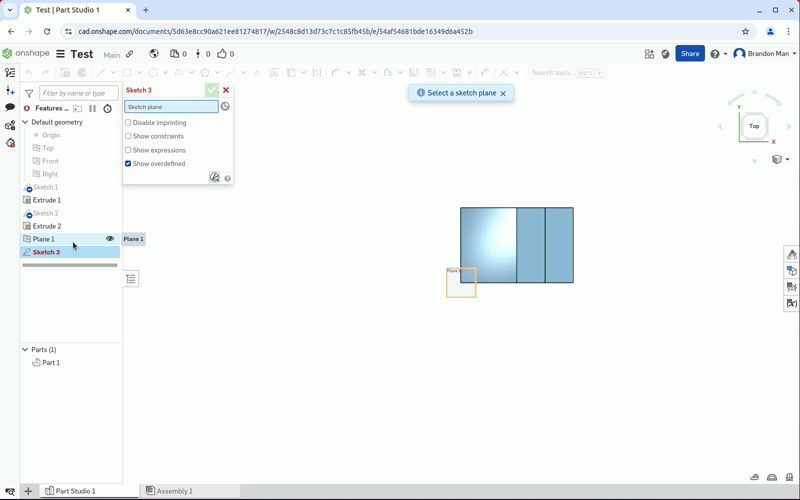
click(73, 241)
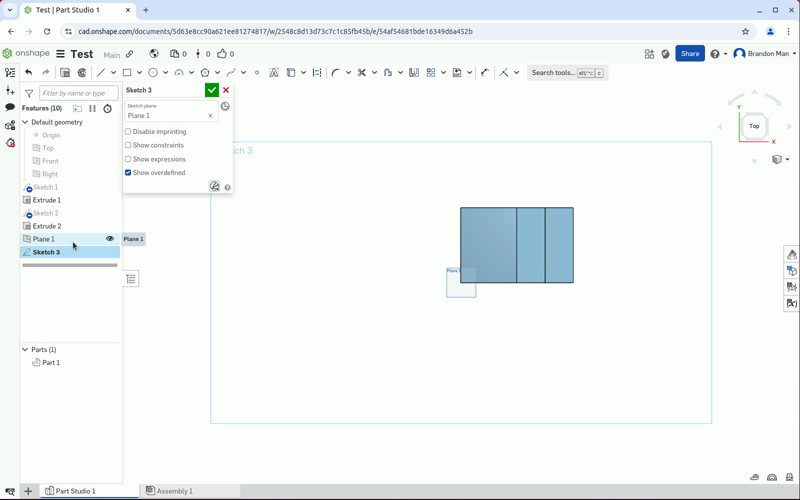
mouse_move(73, 352)
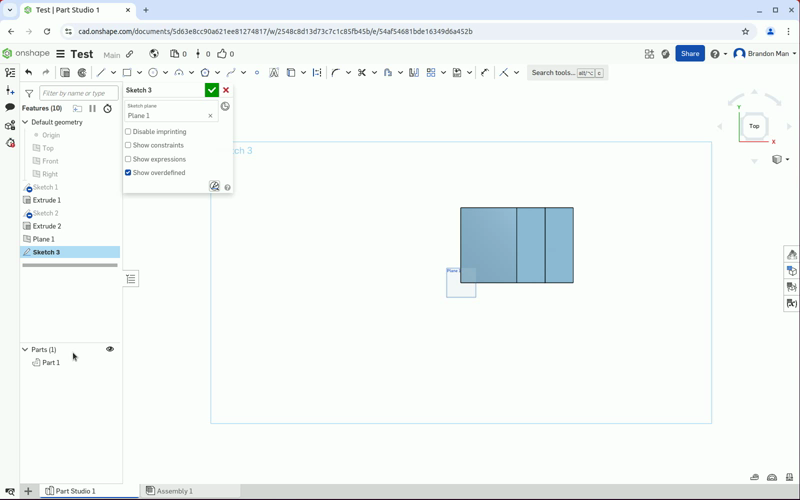
key(y)
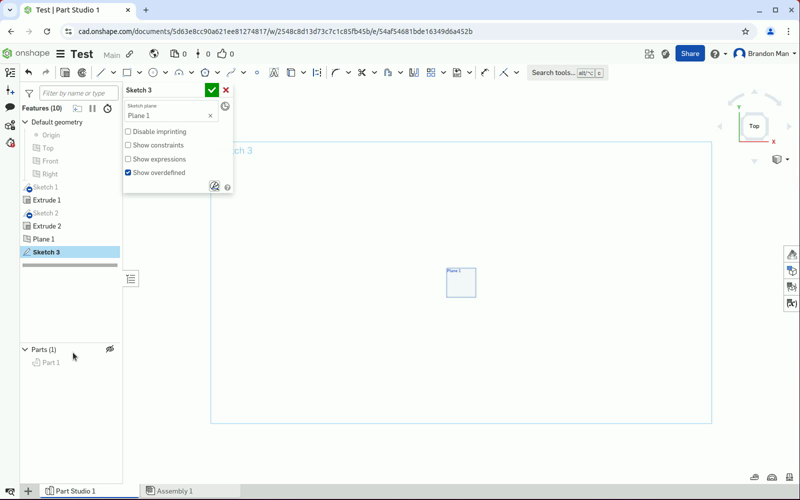
key(l)
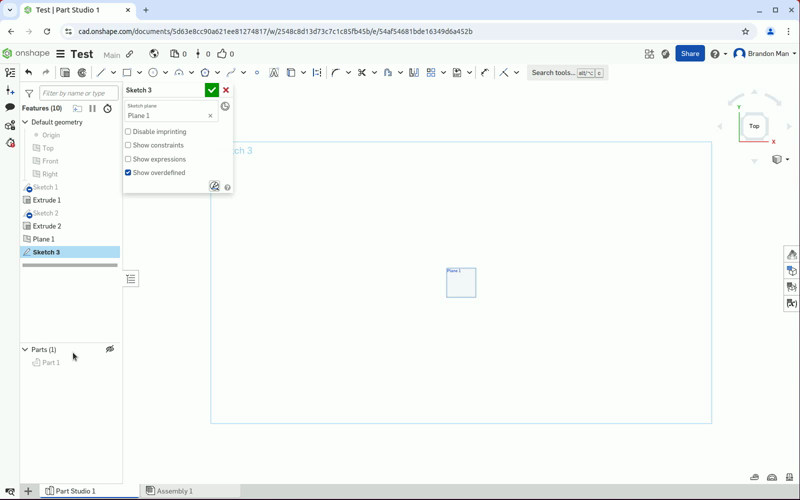
key_down(shift)
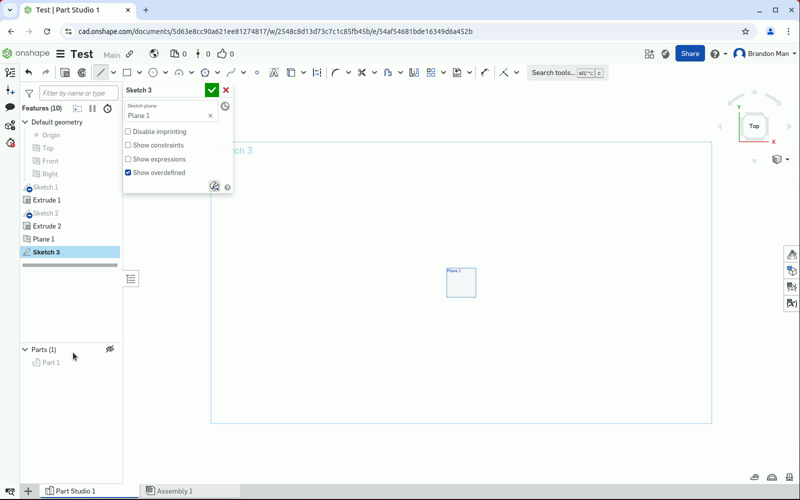
mouse_move(460, 264)
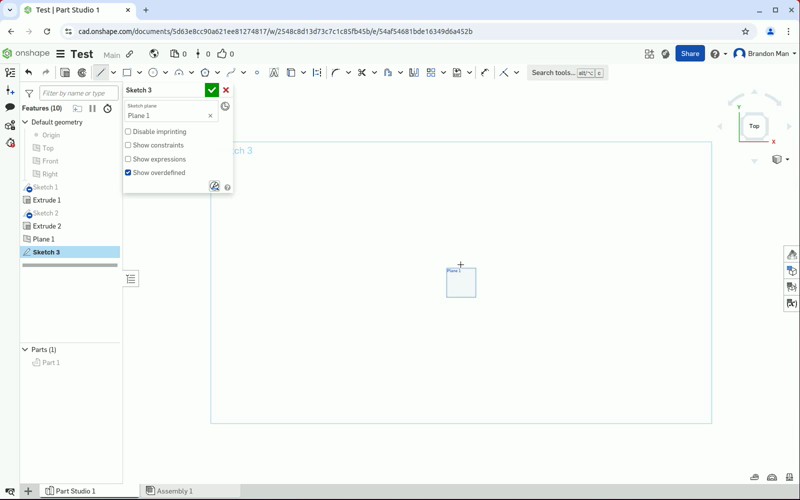
click(460, 264)
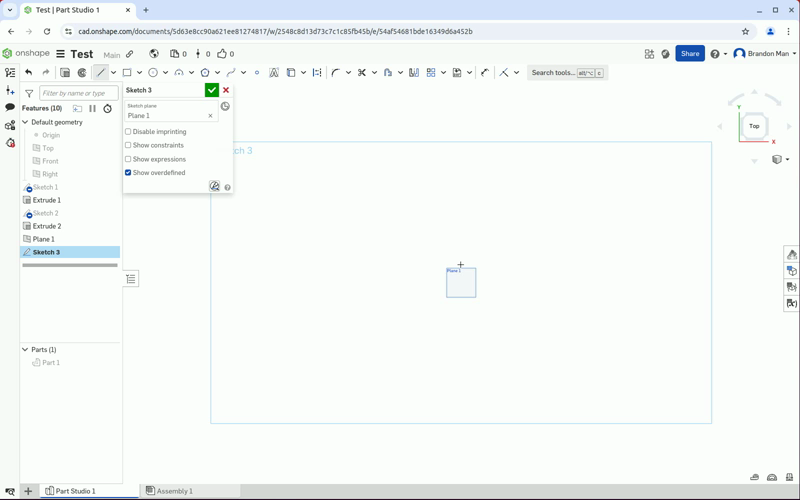
key_up(shift)
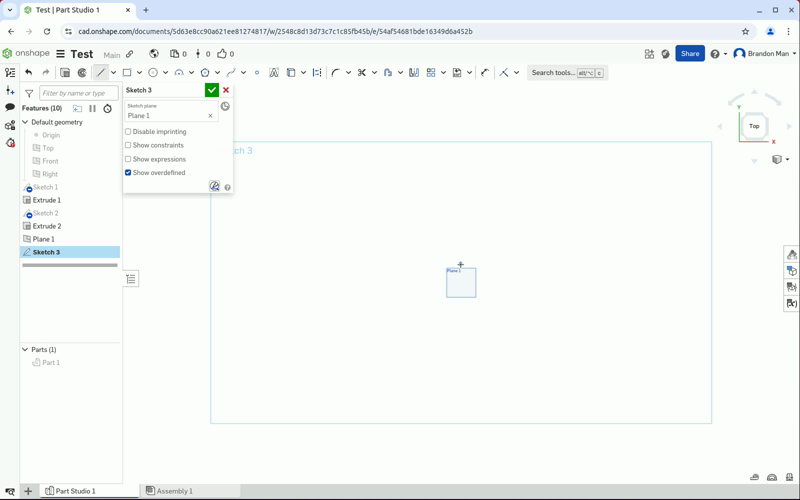
key_down(shift)
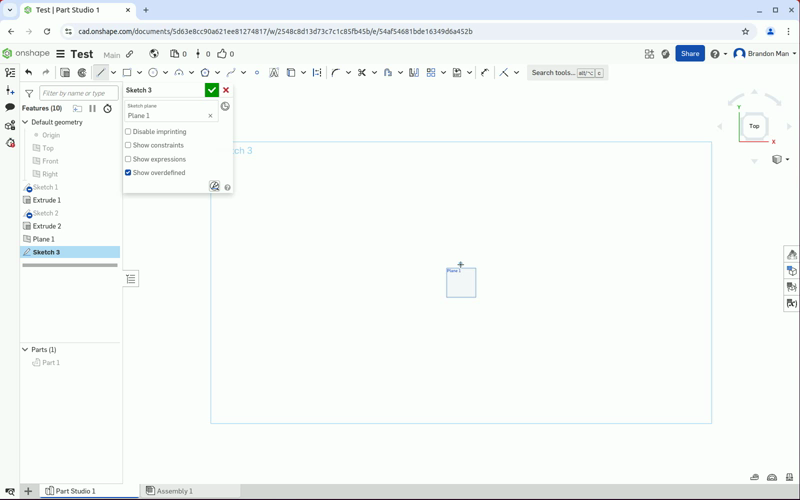
mouse_move(490, 264)
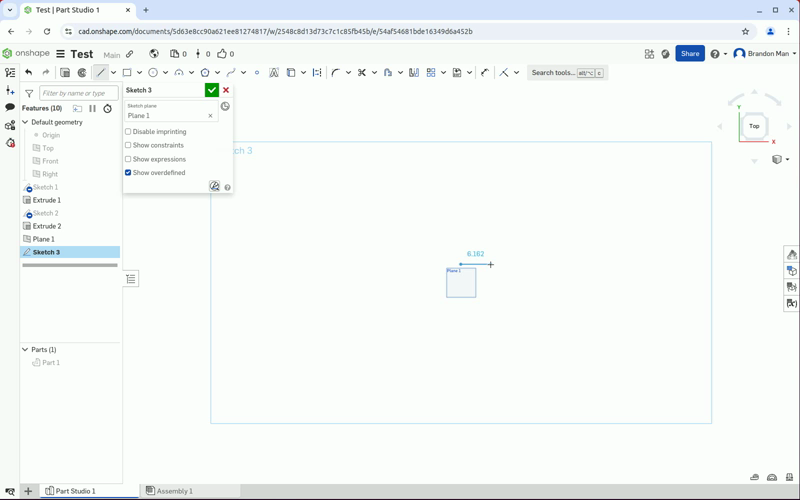
mouse_move(517, 264)
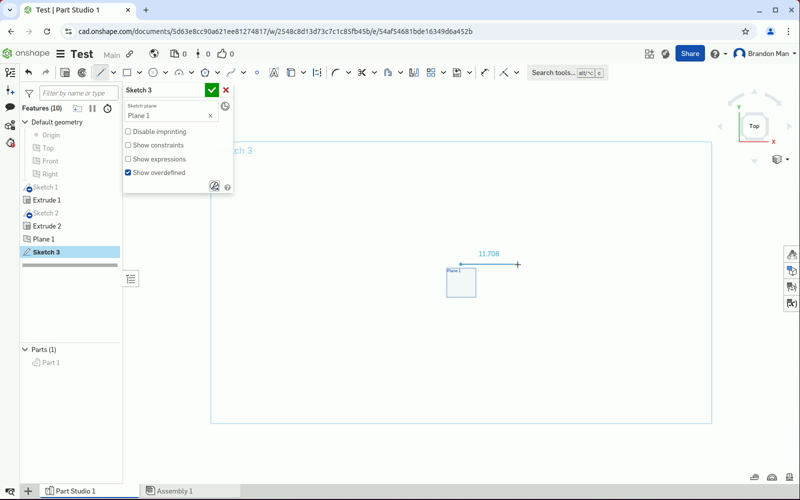
click(517, 264)
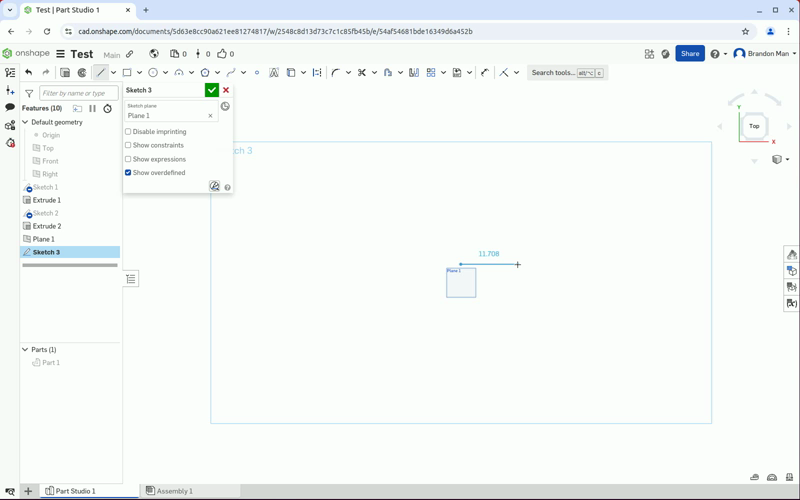
key_up(shift)
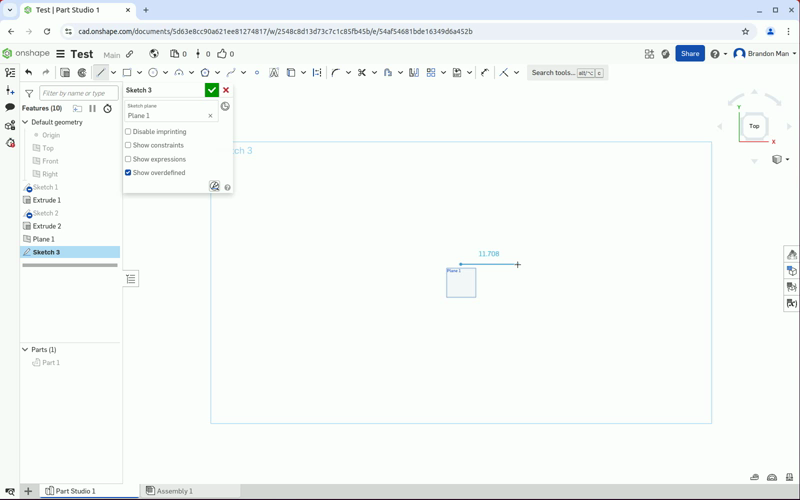
key_down(shift)
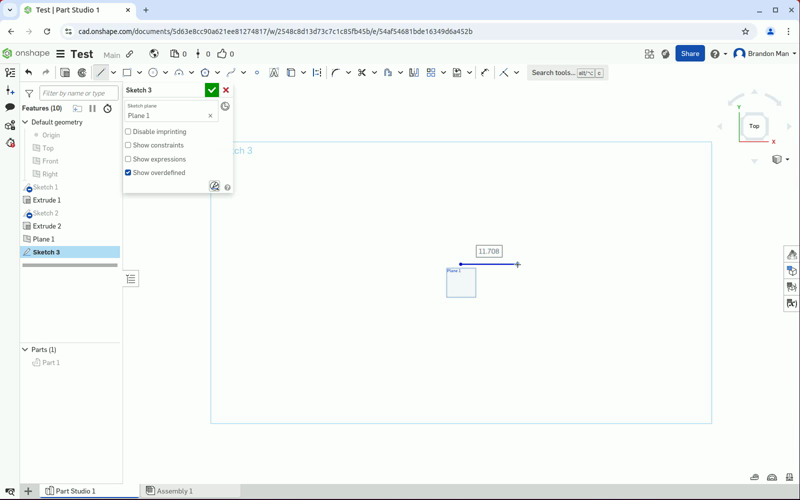
mouse_move(547, 264)
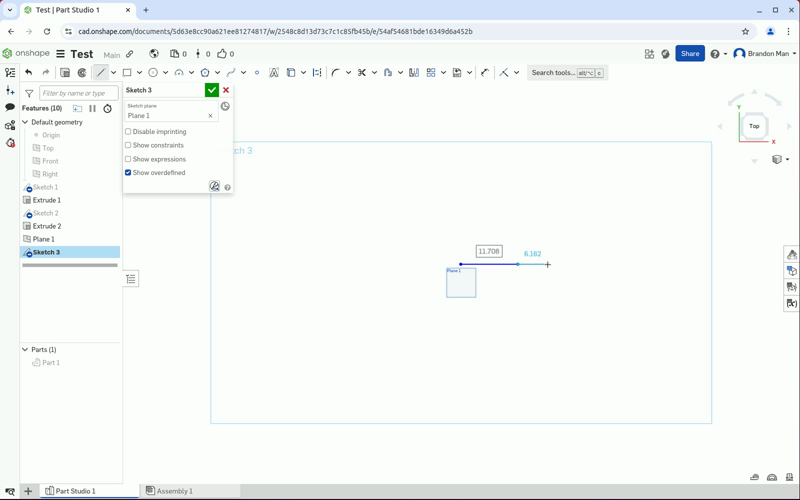
mouse_move(517, 226)
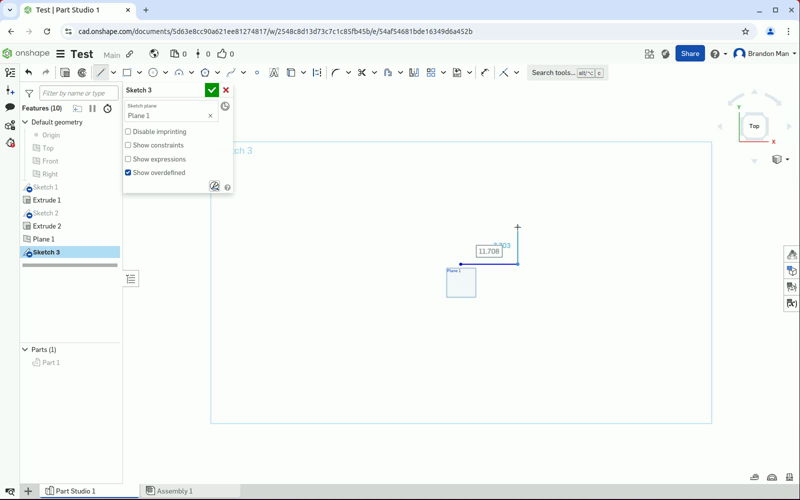
click(517, 226)
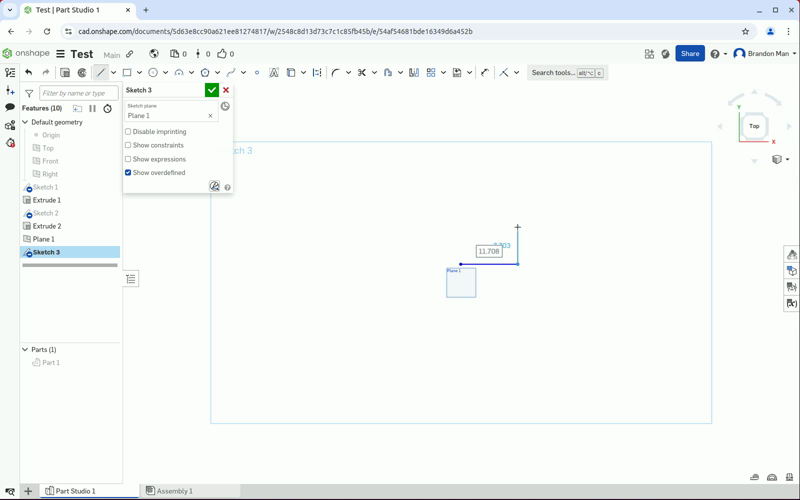
key_up(shift)
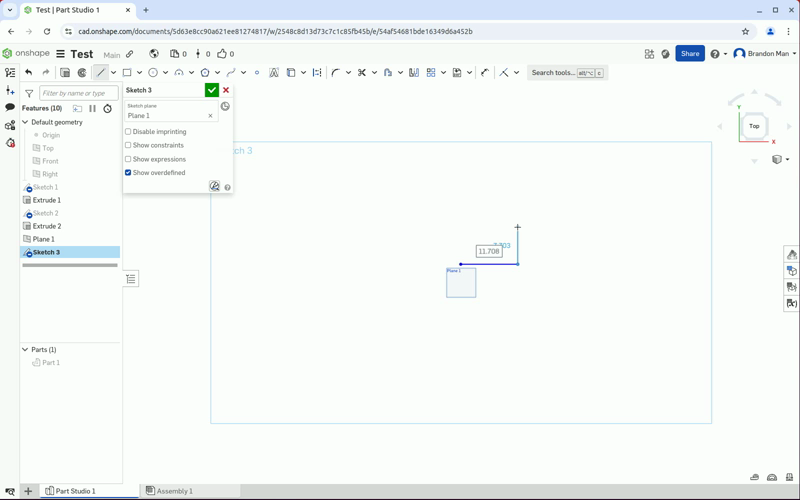
key_down(shift)
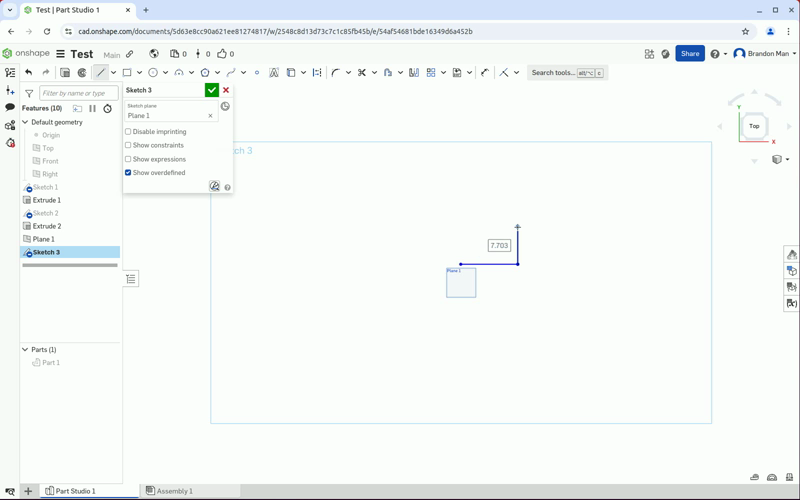
mouse_move(547, 226)
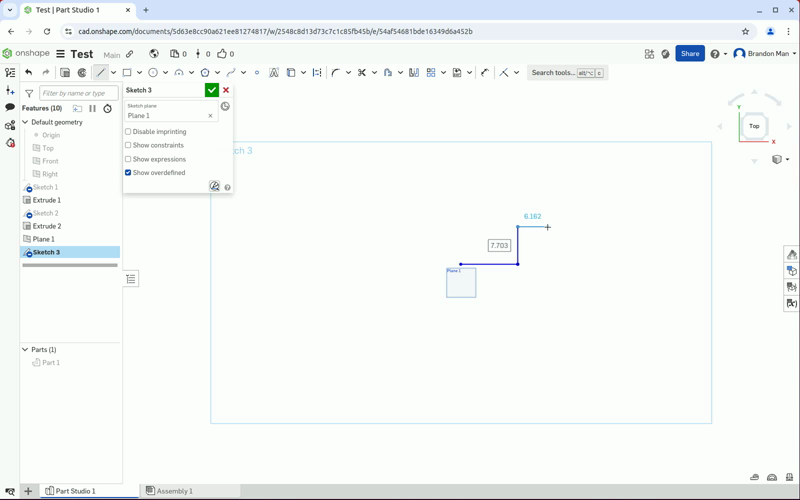
mouse_move(460, 226)
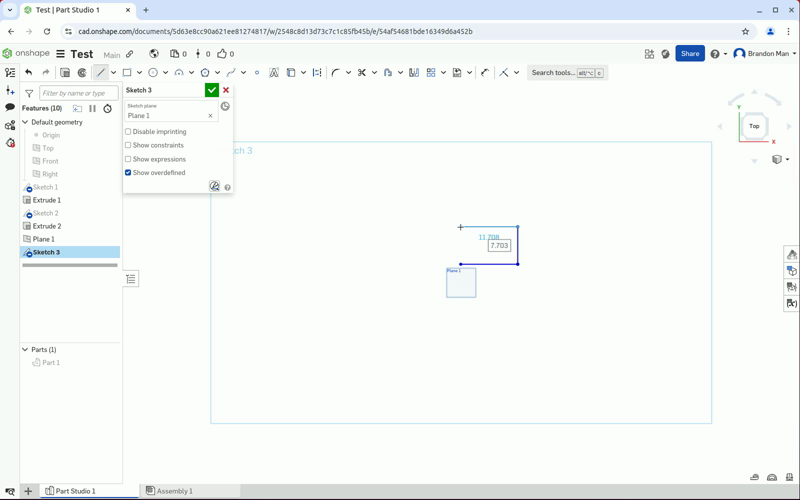
click(460, 226)
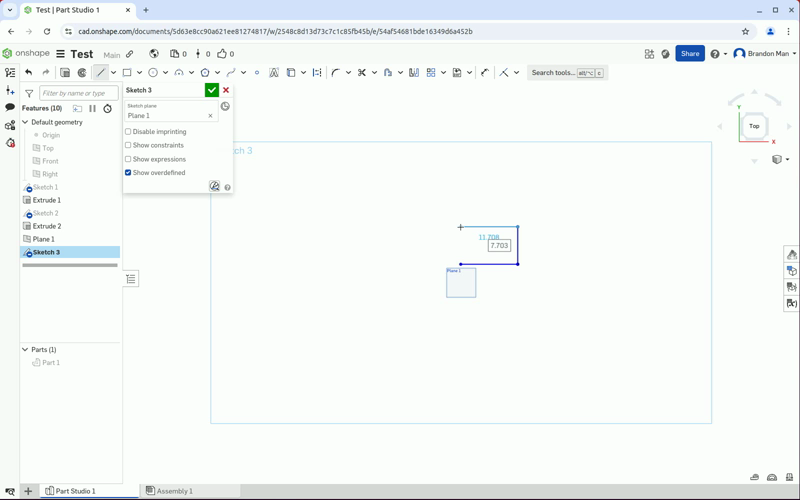
key_up(shift)
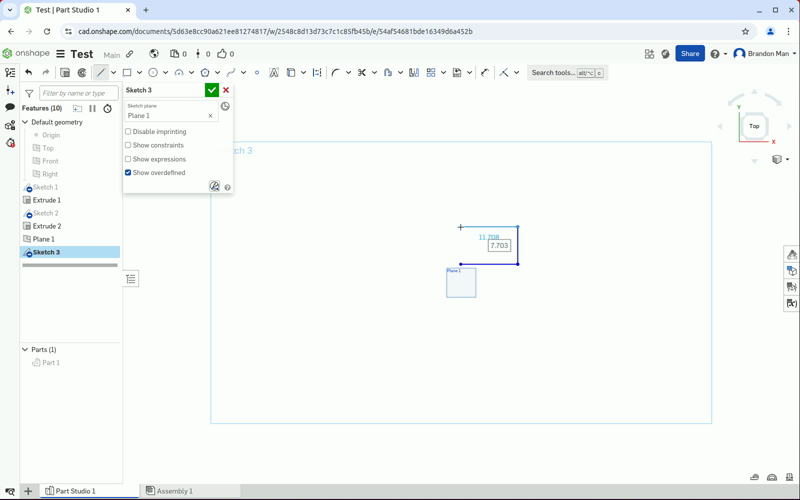
mouse_move(490, 226)
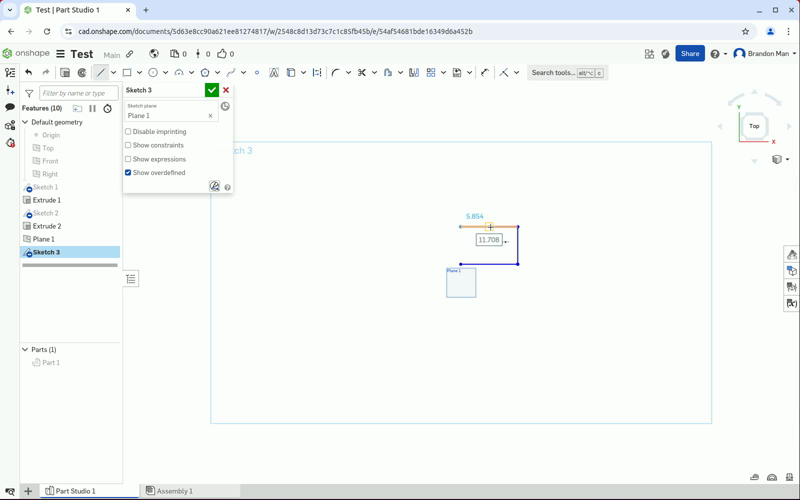
key_down(shift)
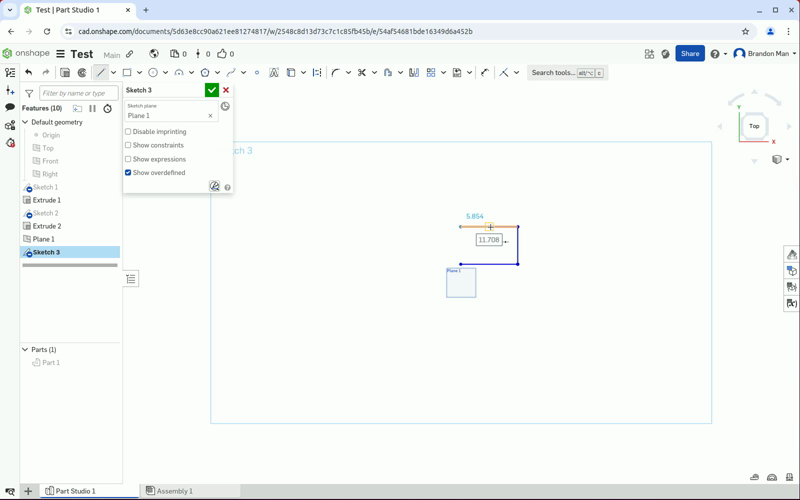
mouse_move(460, 264)
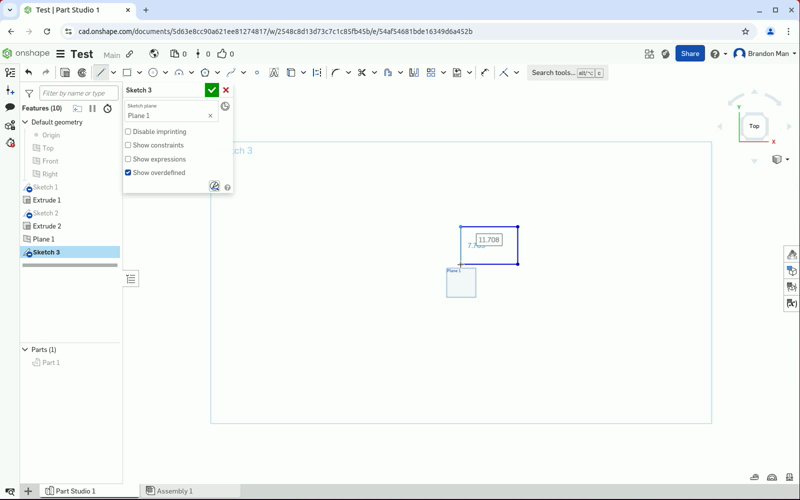
key_up(shift)
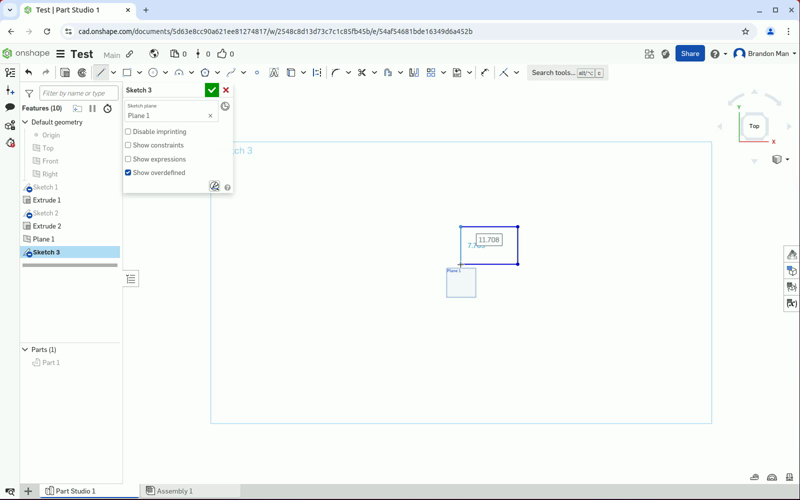
click(460, 264)
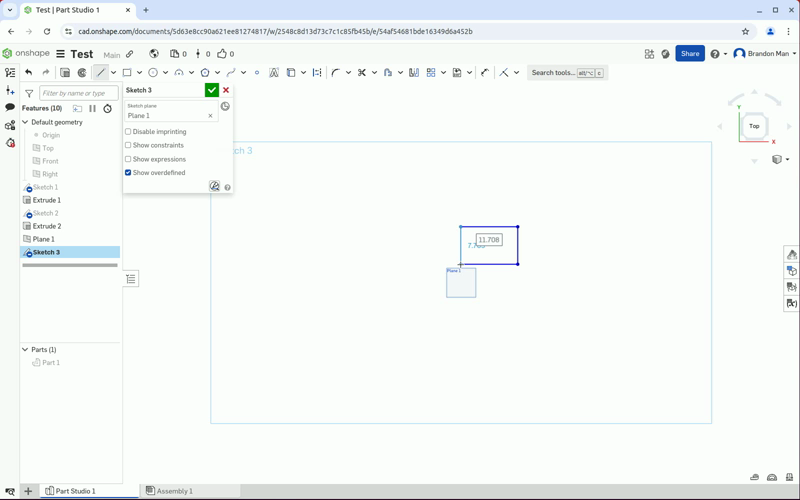
key(esc)
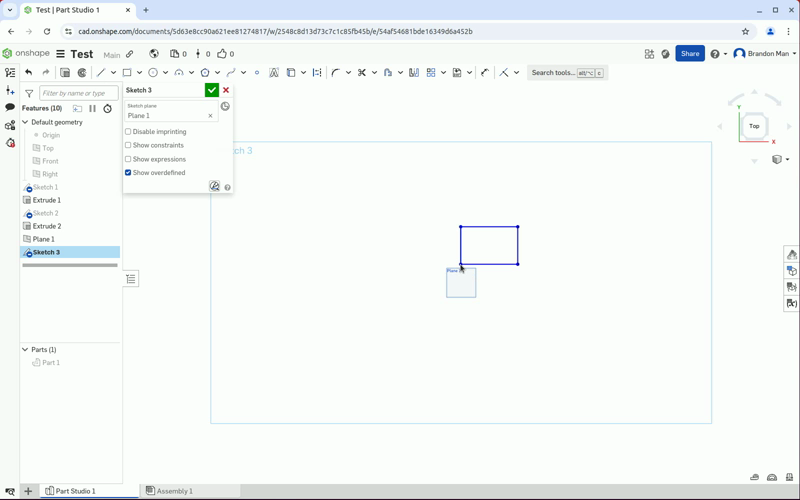
mouse_move(490, 257)
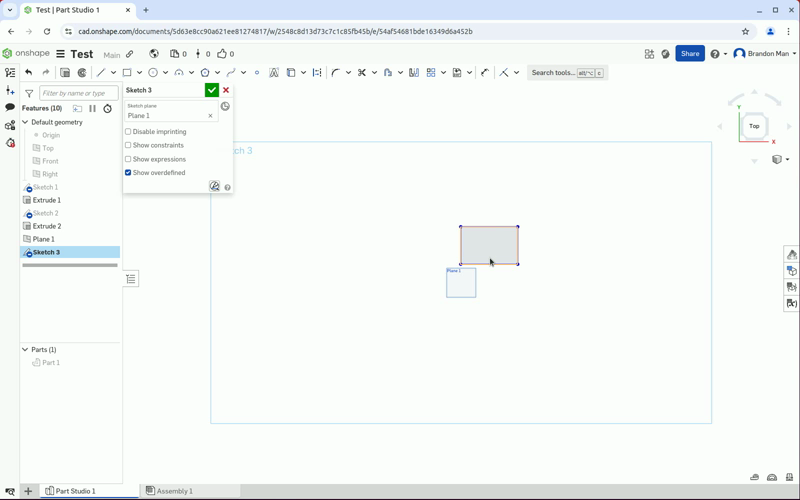
click(490, 257)
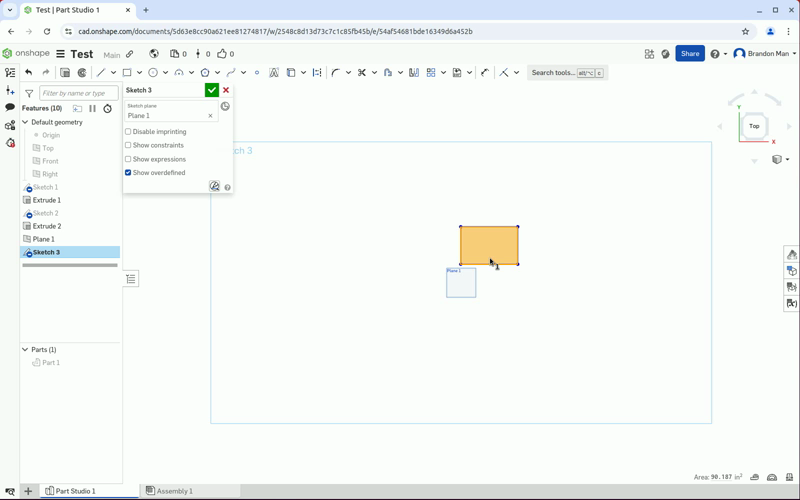
mouse_move(73, 352)
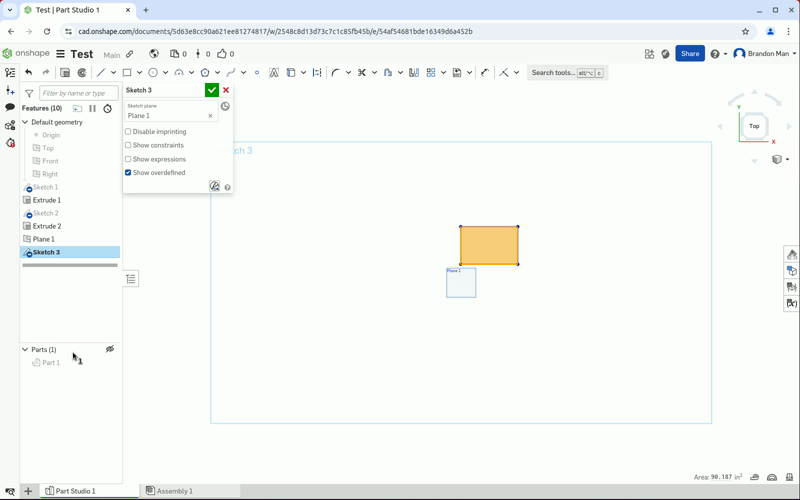
key(shift+y)
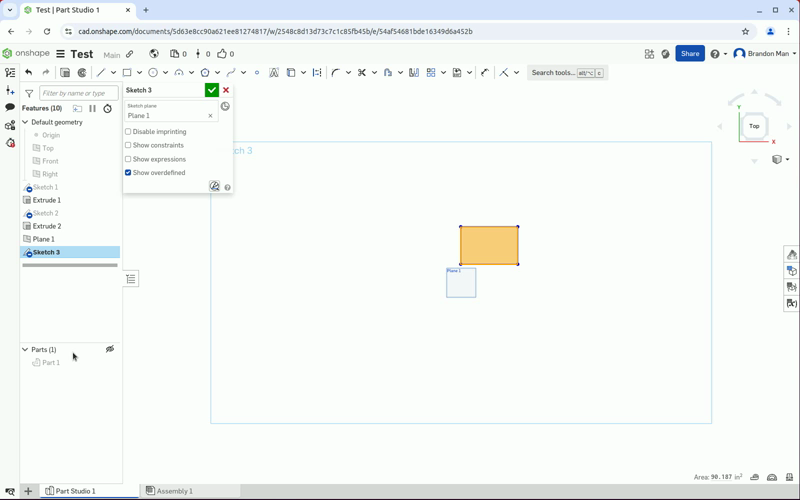
key(shift+e)
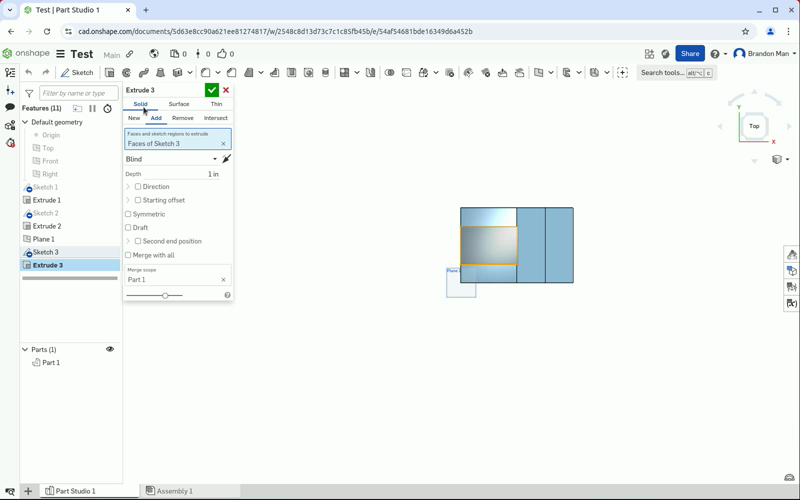
mouse_move(143, 106)
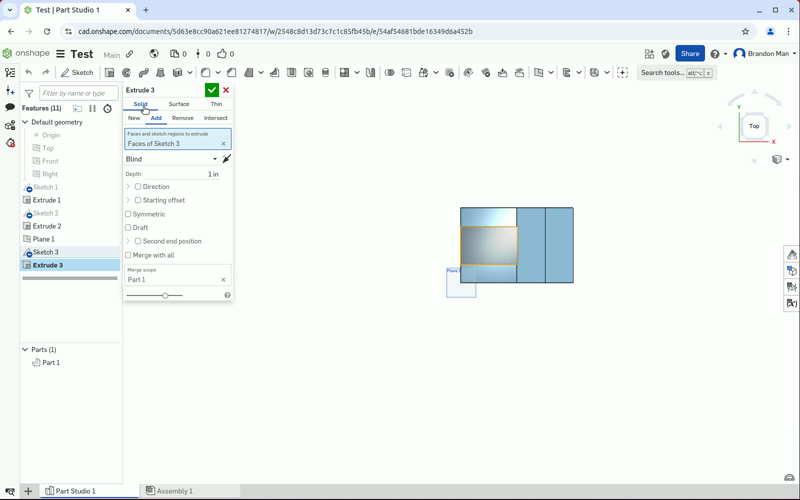
click(143, 106)
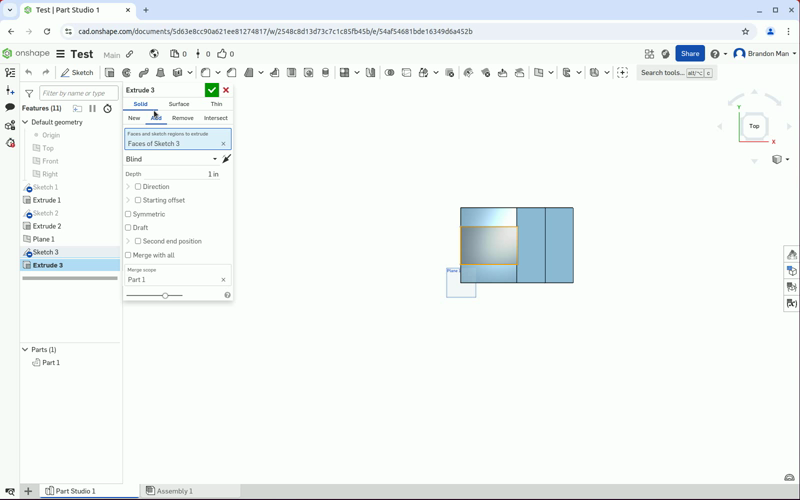
mouse_move(186, 120)
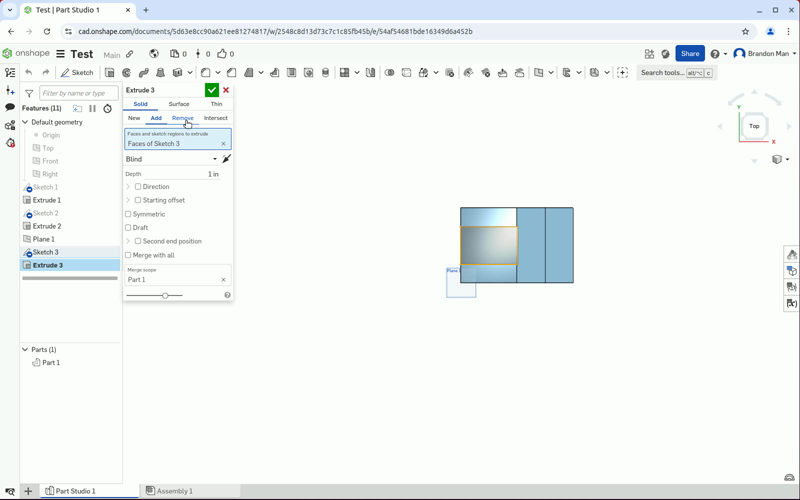
click(186, 120)
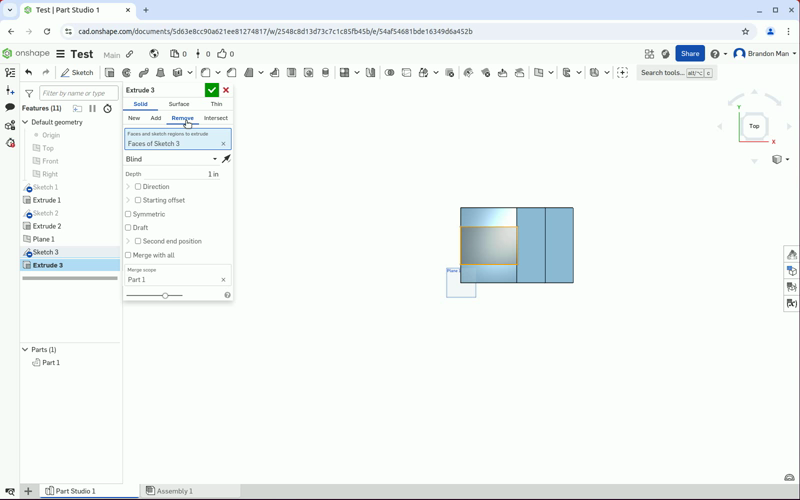
key(tab, 4)
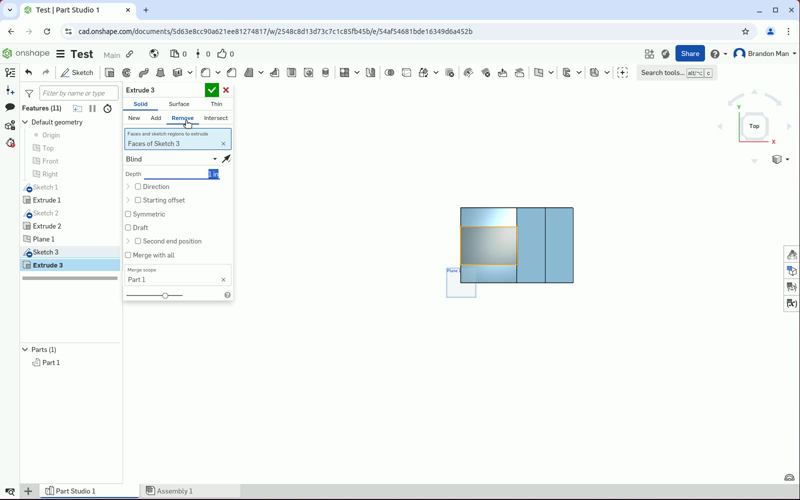
text(7.703)
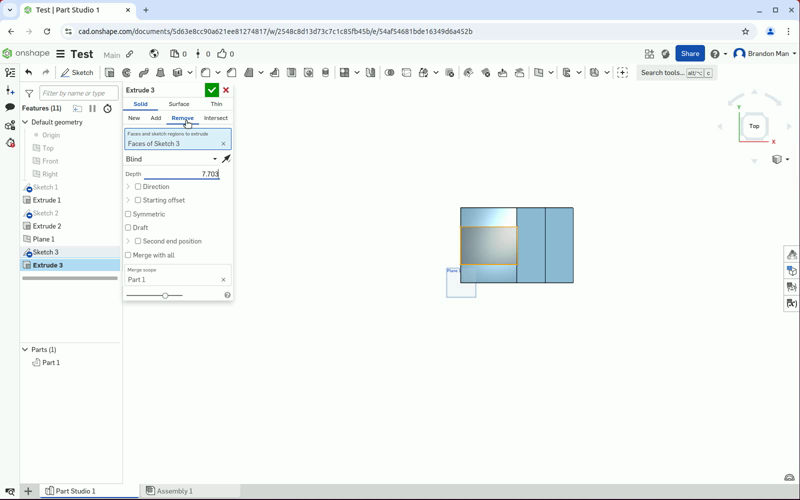
key(tab, 6)
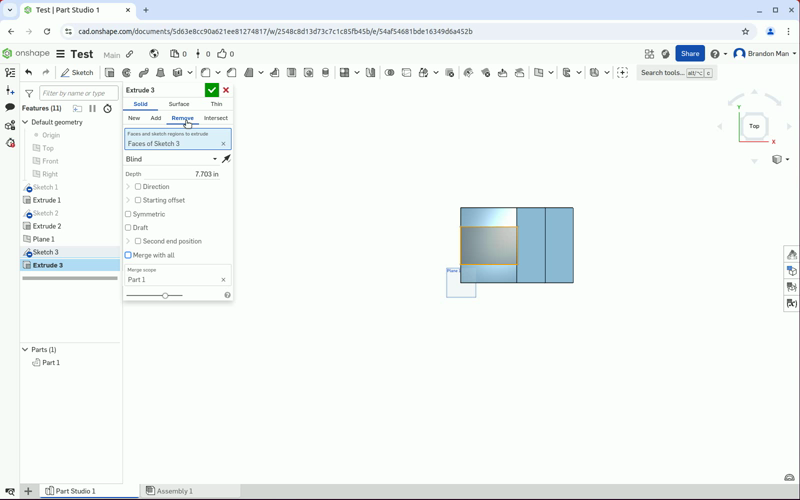
key(space)
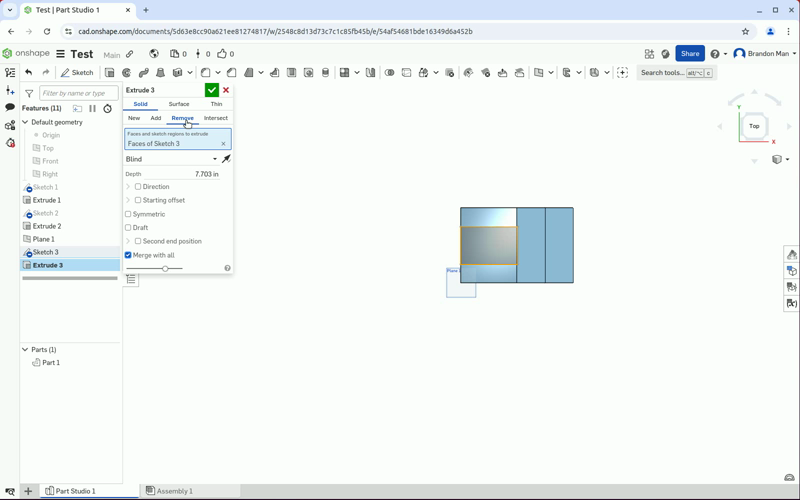
key(enter)
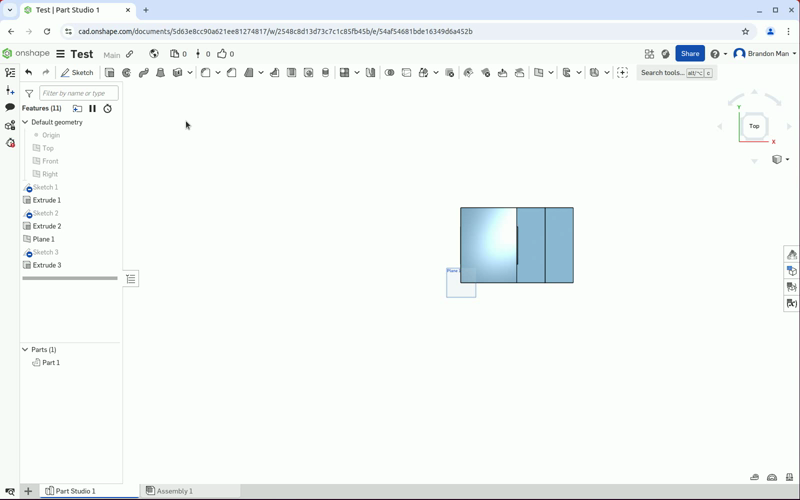
key(shift+h)
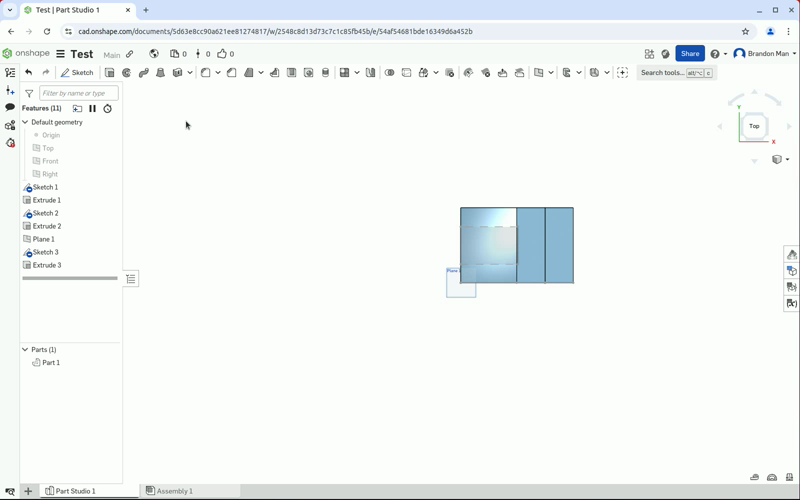
key(shift+h)
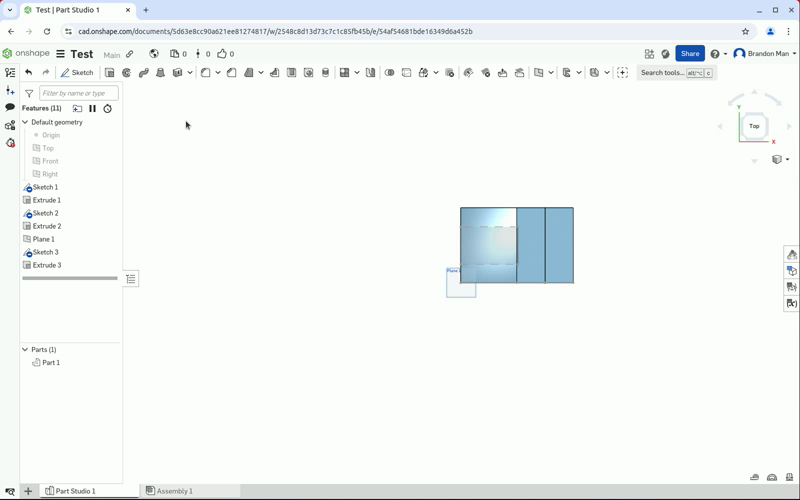
key(shift+7)
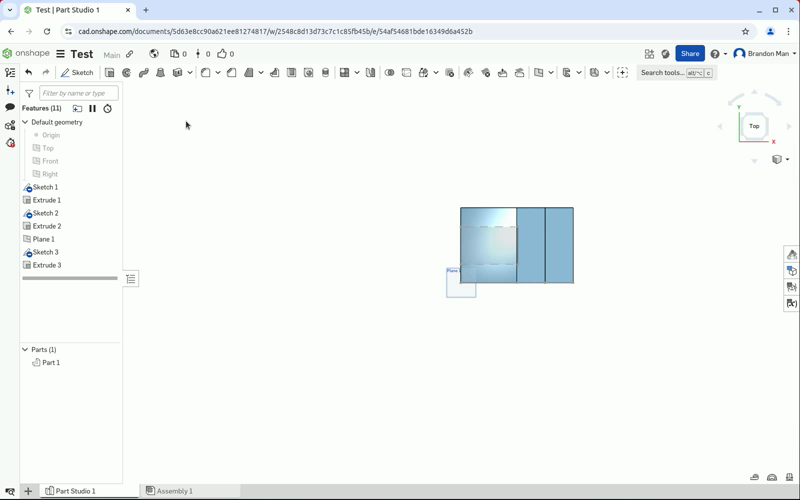
key(up, 3)
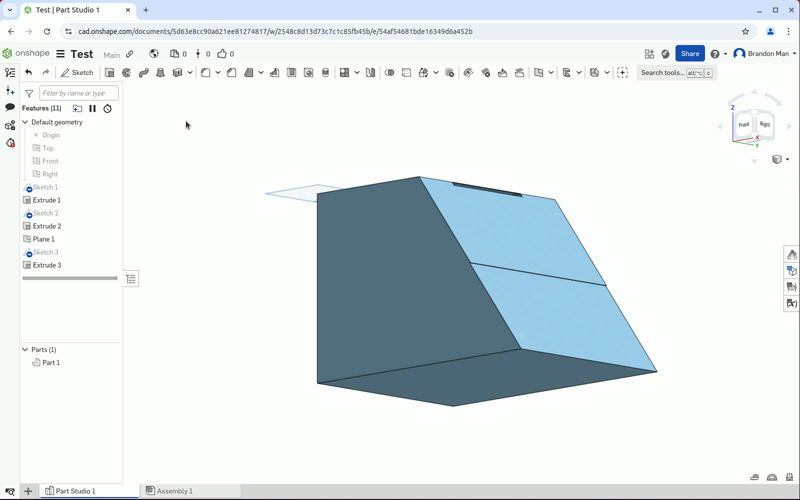
key(left, 3)
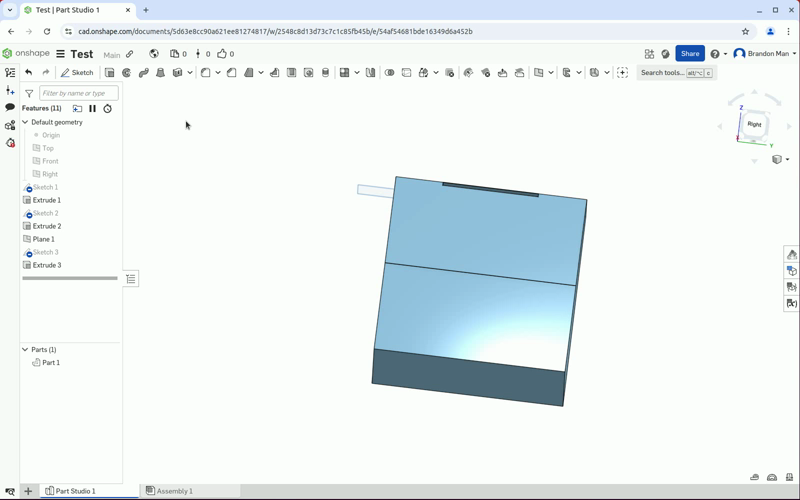
key(right, 3)
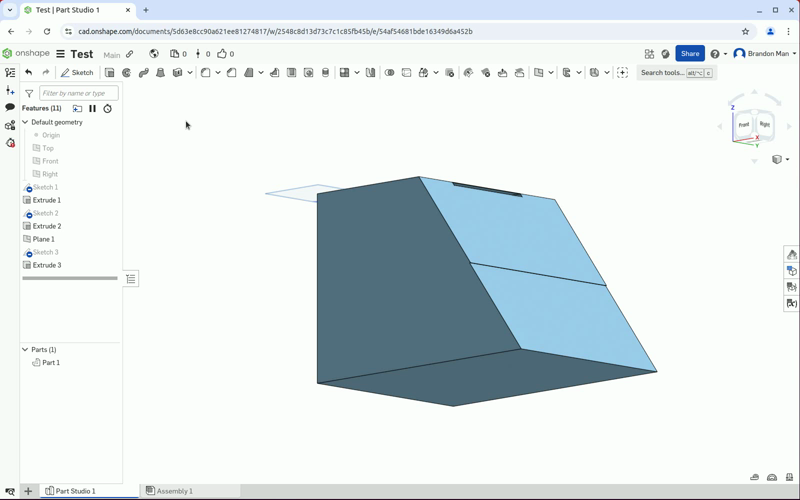
key(down, 3)
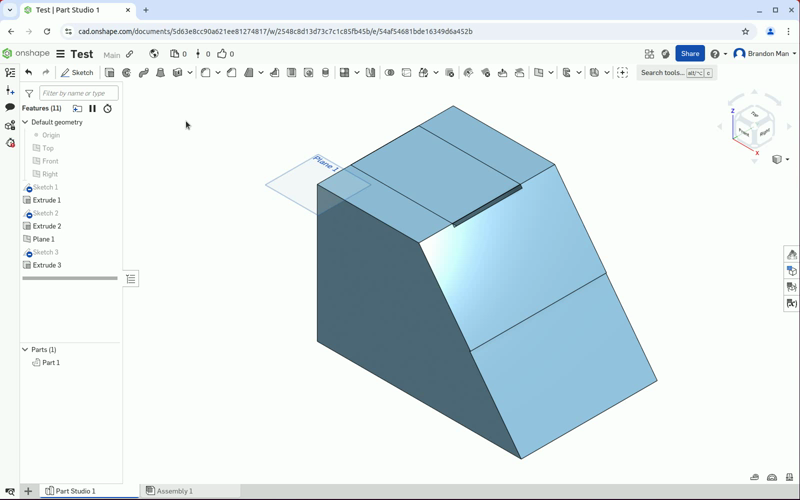
mouse_move(73, 189)
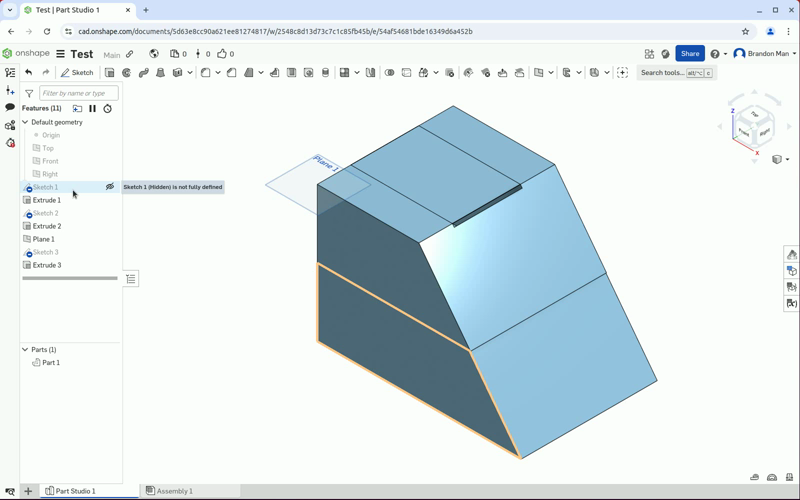
click(73, 189)